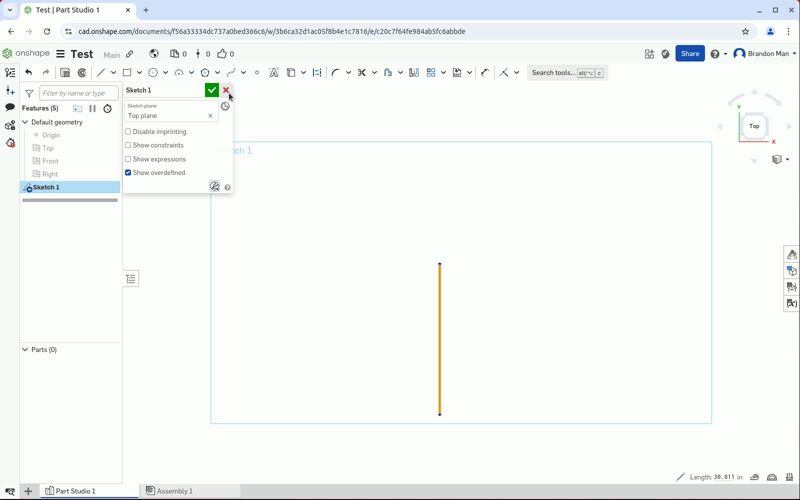
key(shift+h)
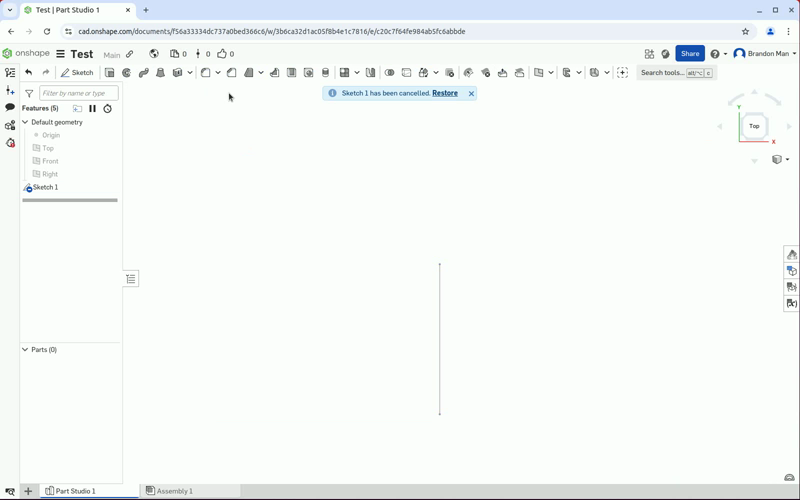
key(shift+s)
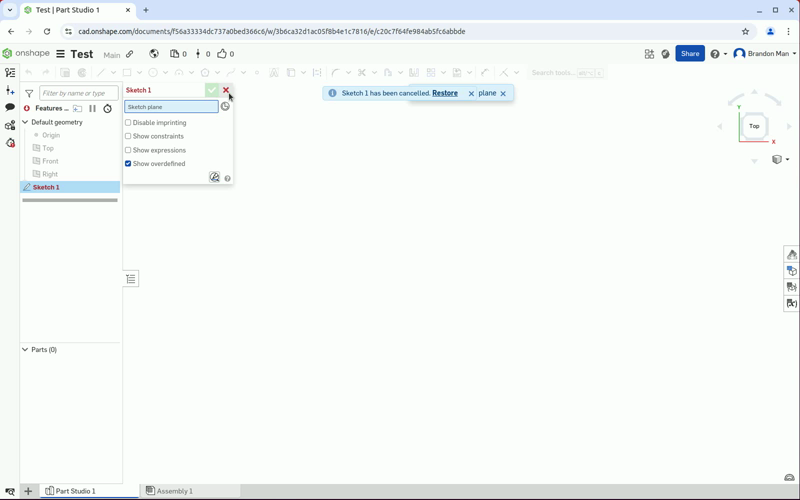
mouse_move(73, 150)
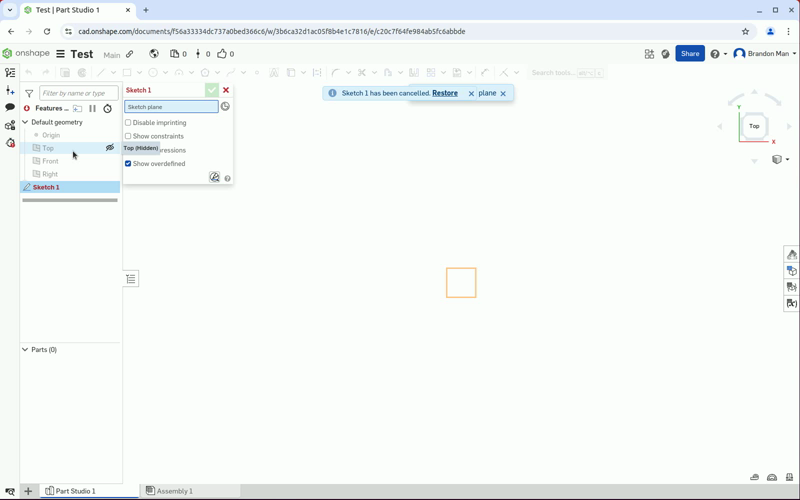
click(73, 150)
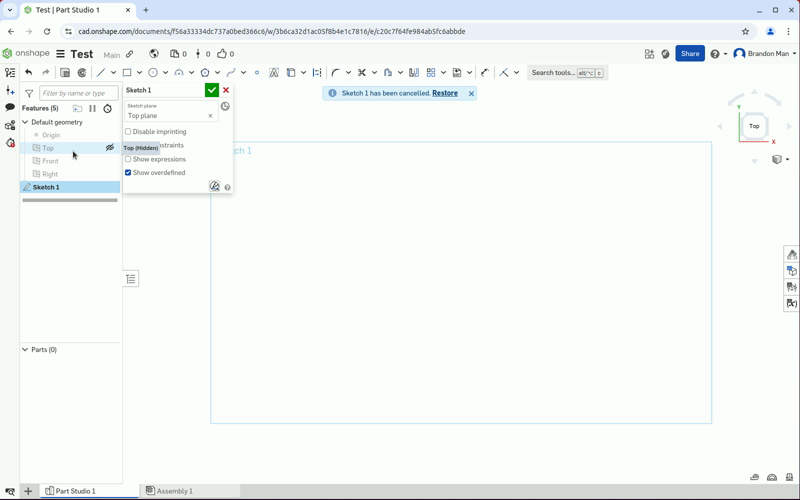
mouse_move(73, 352)
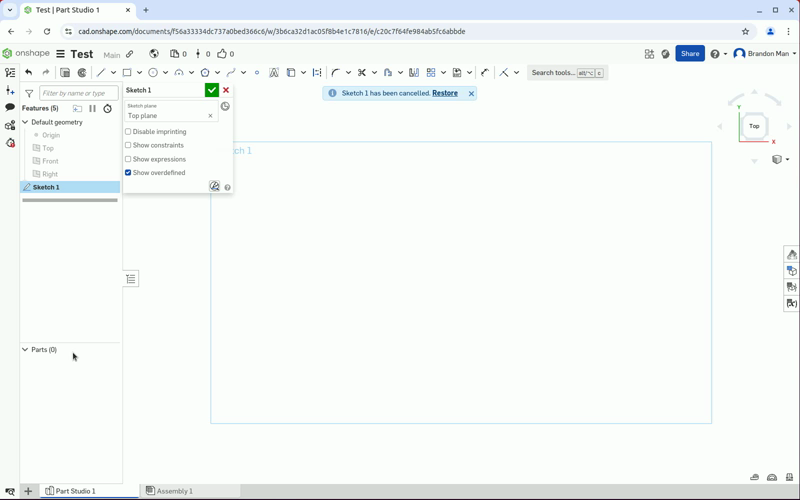
key(y)
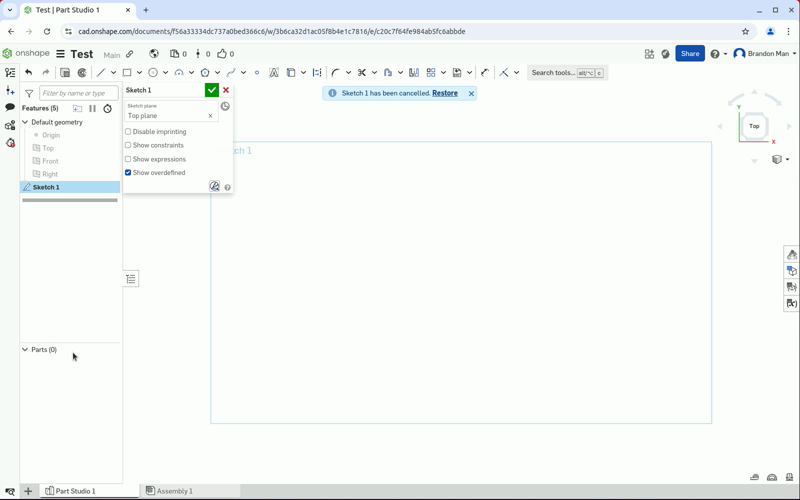
key(c)
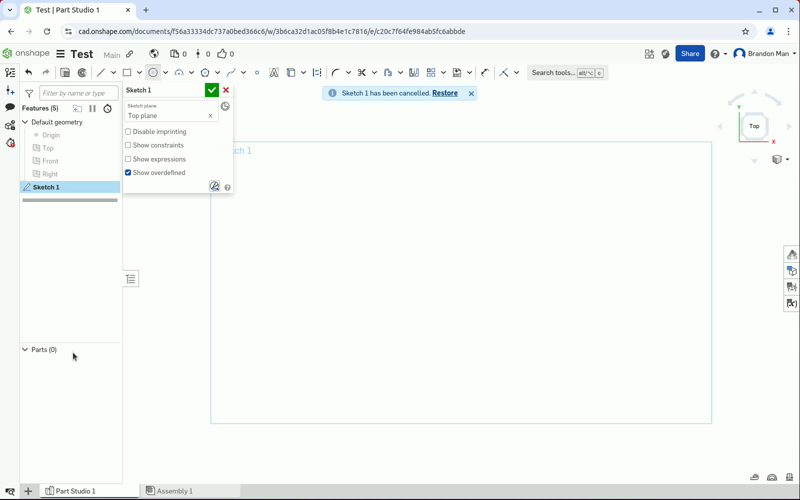
key_down(shift)
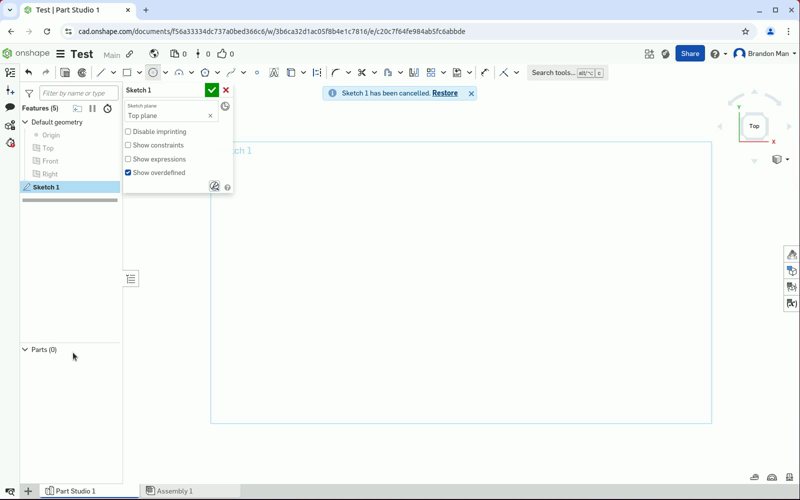
mouse_move(554, 185)
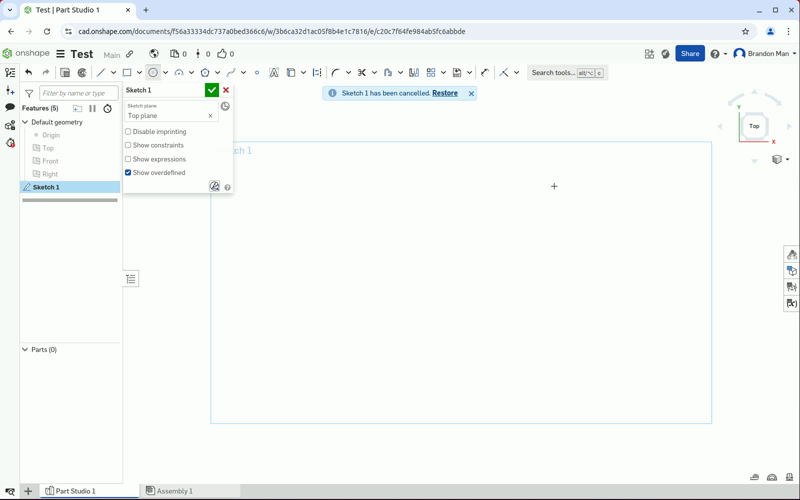
click(554, 185)
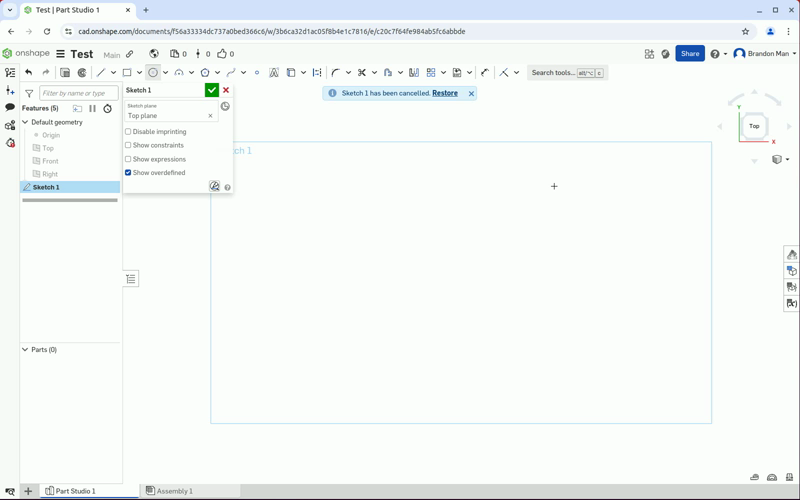
key_up(shift)
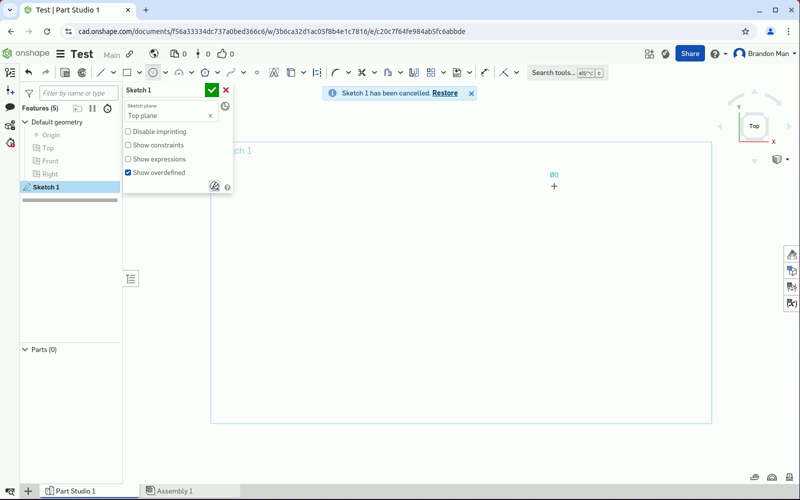
mouse_move(562, 185)
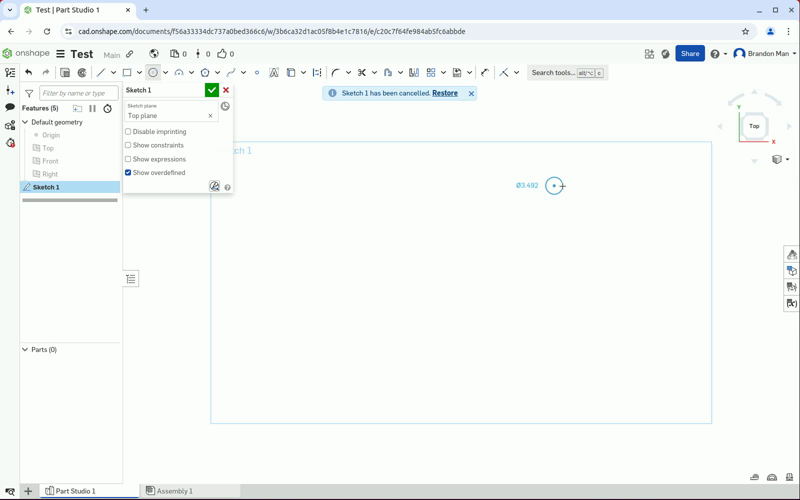
click(562, 185)
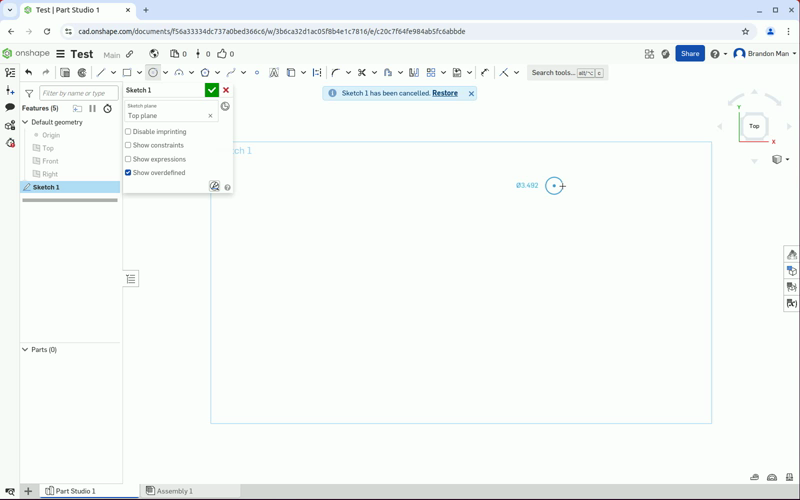
key(esc)
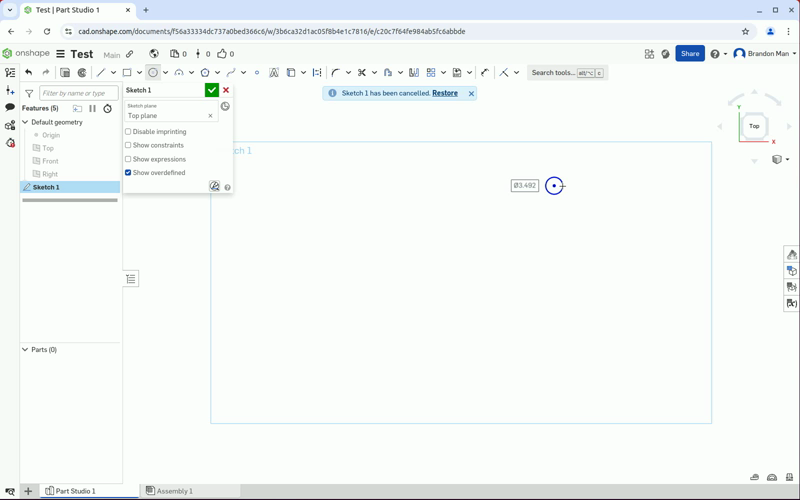
mouse_move(557, 185)
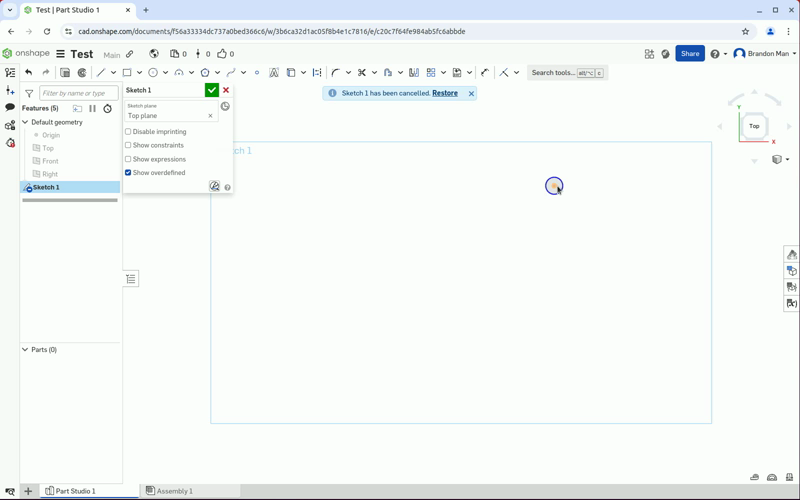
scroll(6)
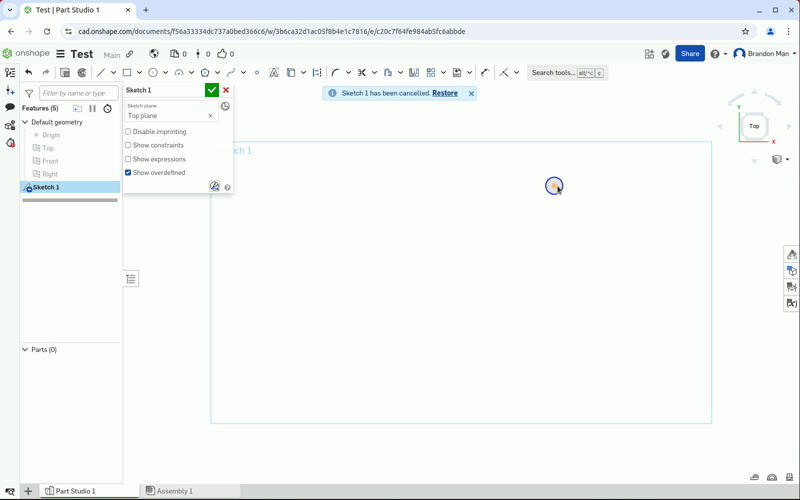
scroll(6)
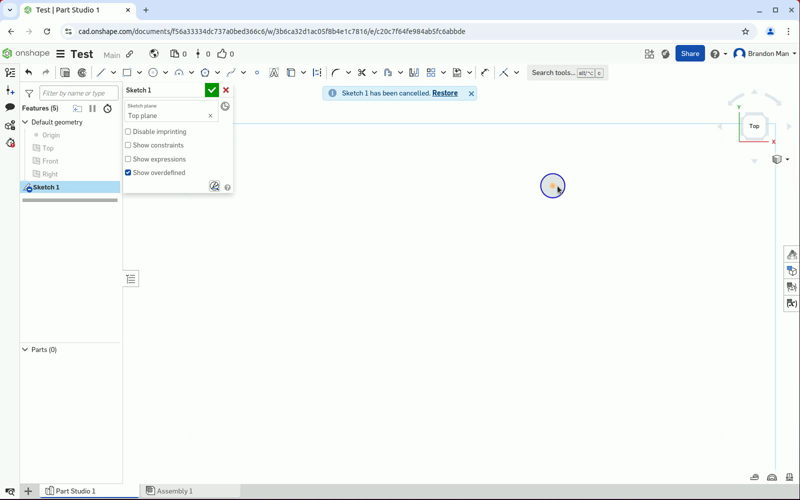
scroll(6)
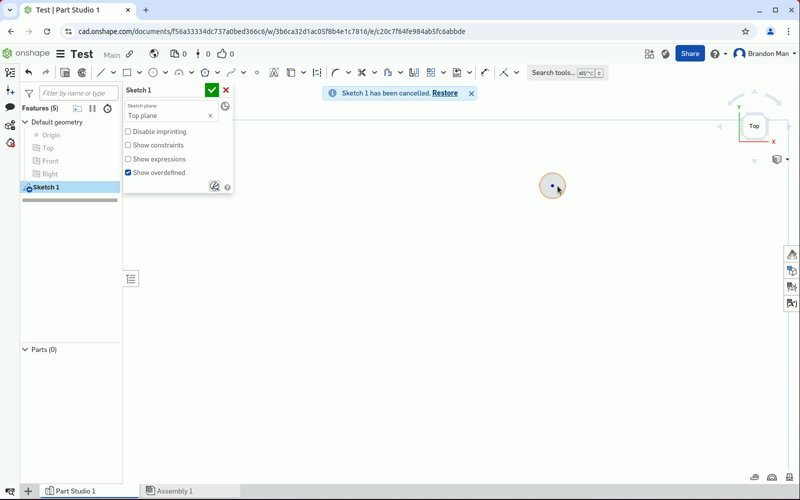
scroll(6)
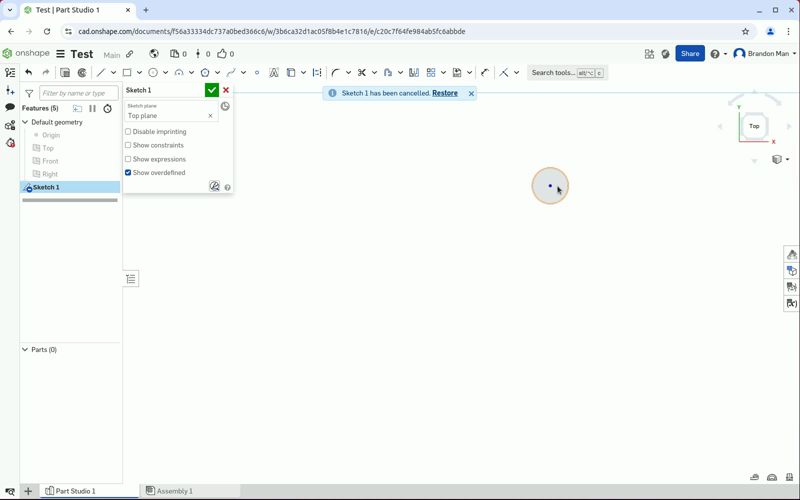
scroll(6)
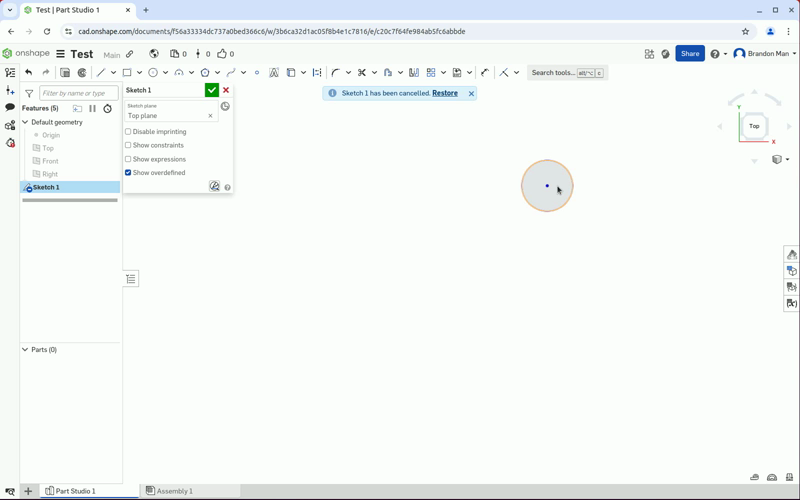
scroll(6)
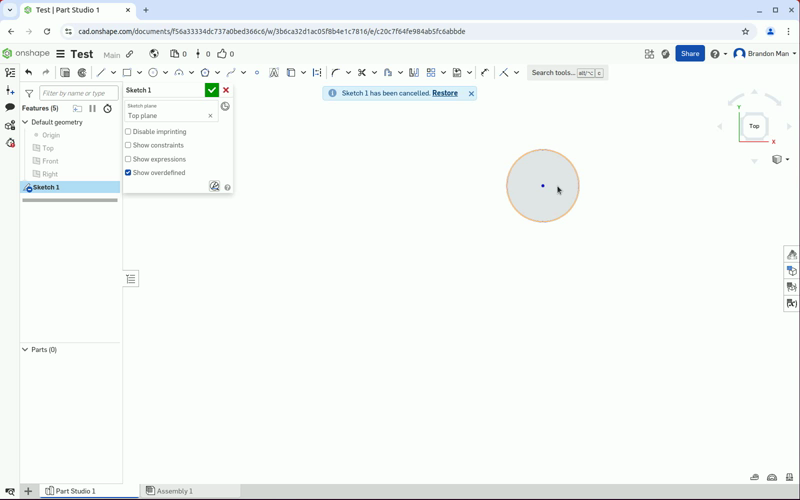
scroll(6)
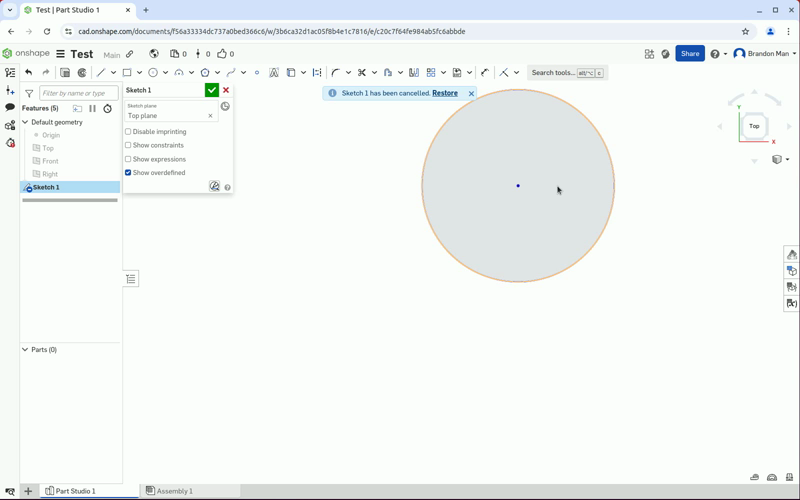
click(557, 185)
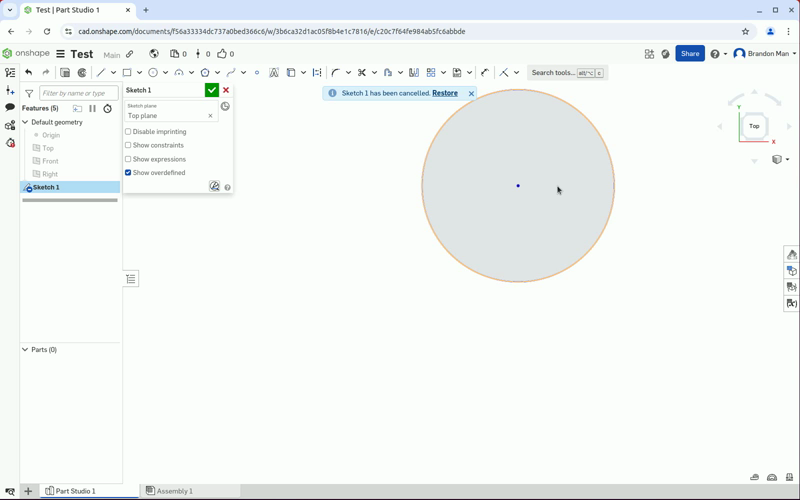
scroll(-6)
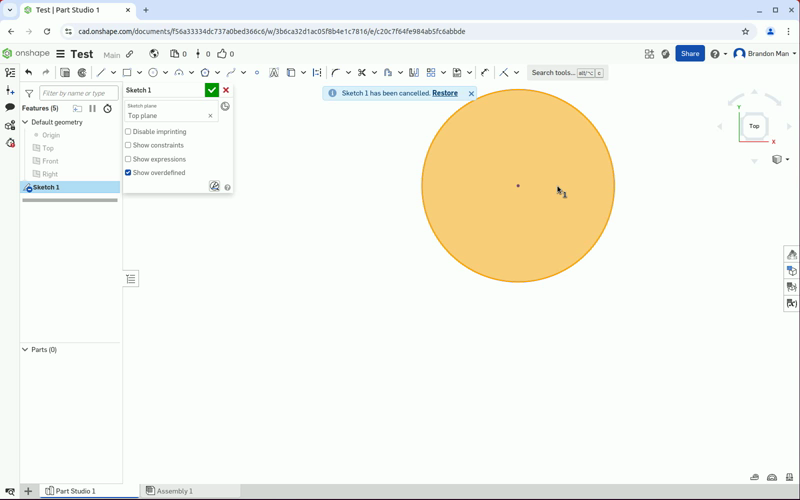
scroll(-6)
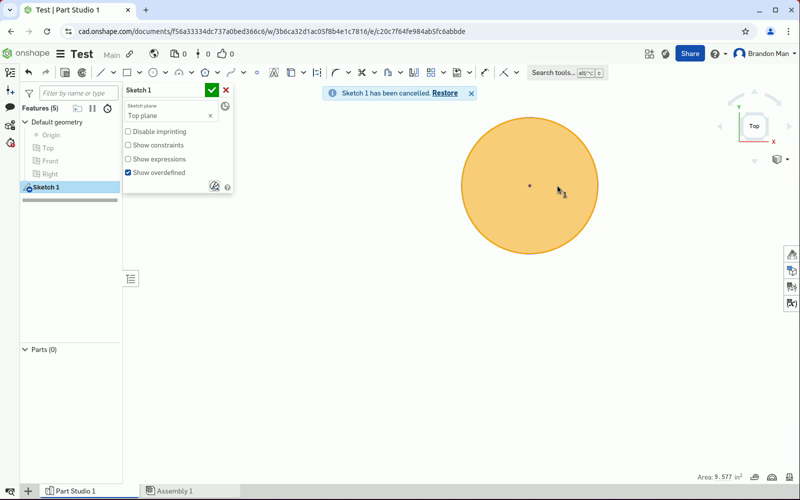
scroll(-6)
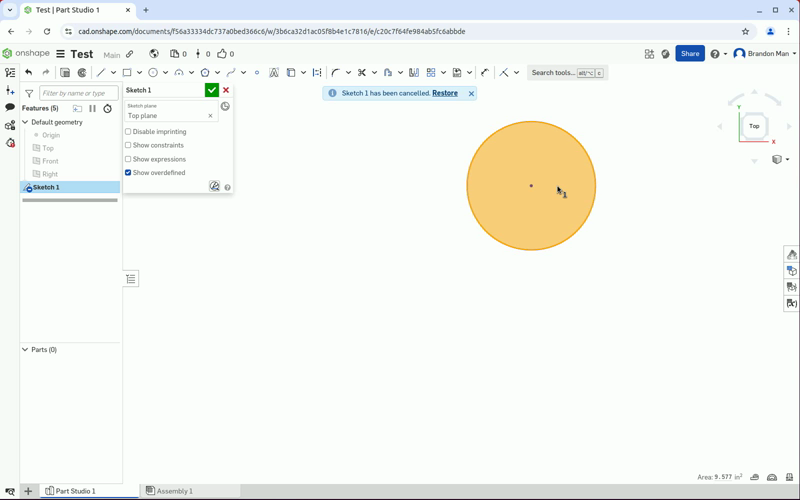
scroll(-6)
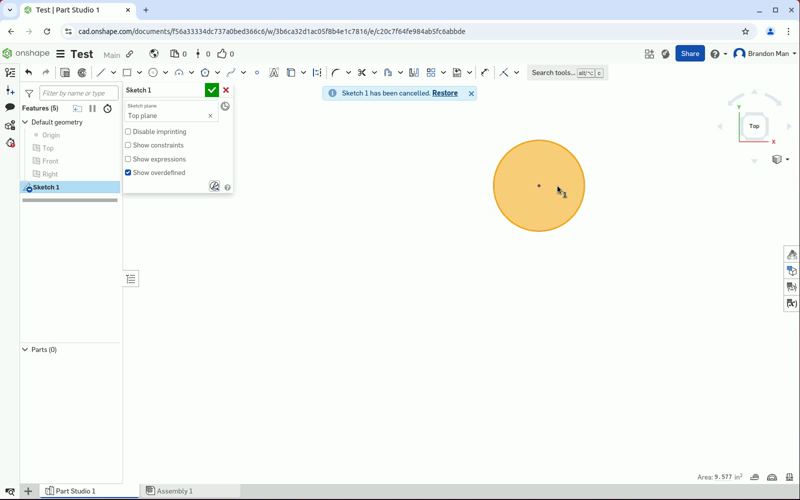
scroll(-6)
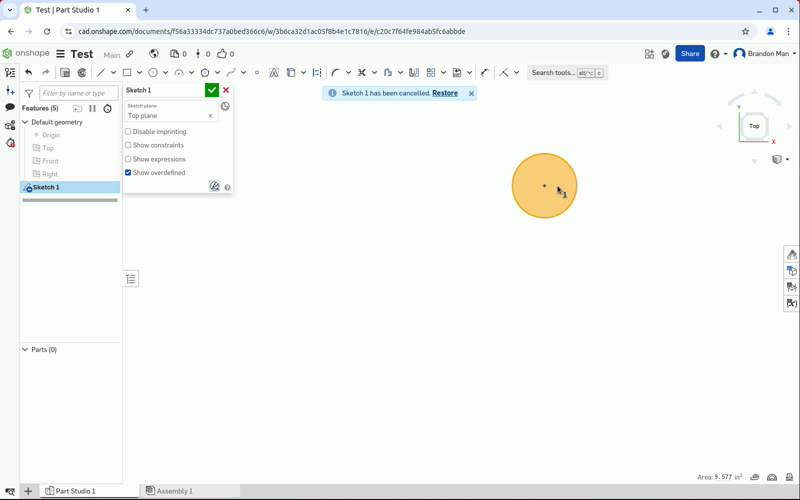
scroll(-6)
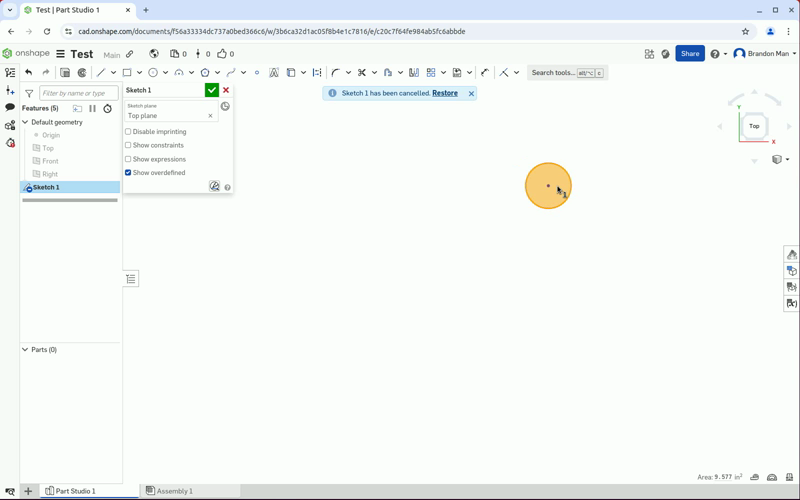
scroll(-6)
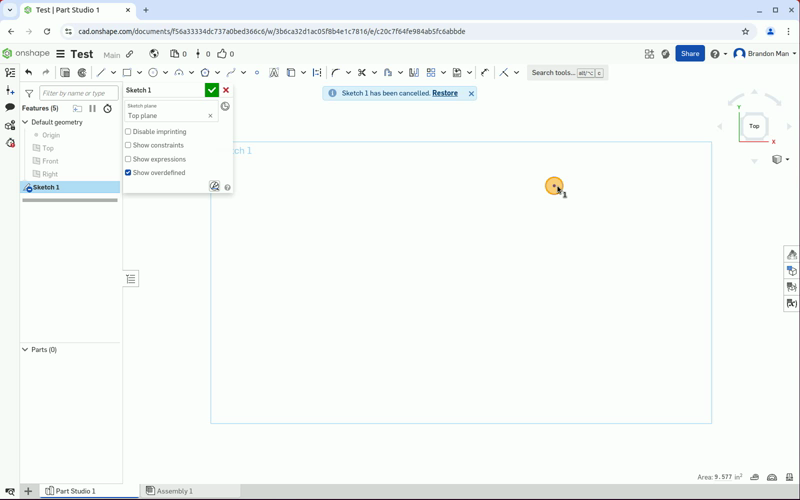
mouse_move(73, 352)
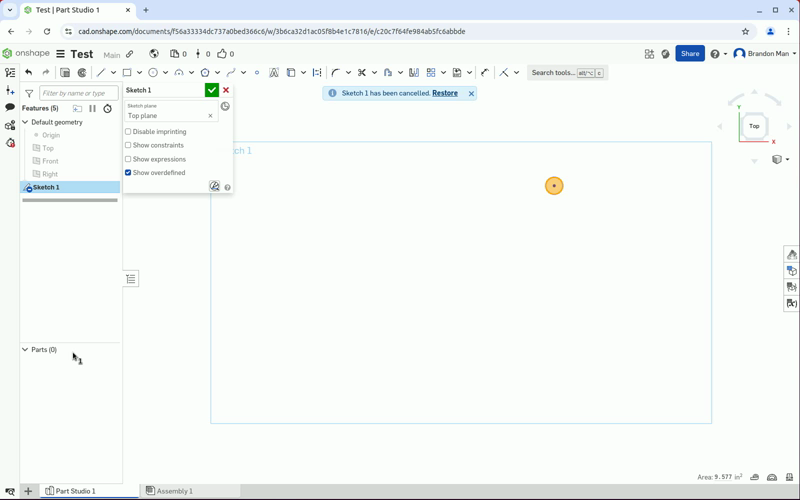
key(shift+y)
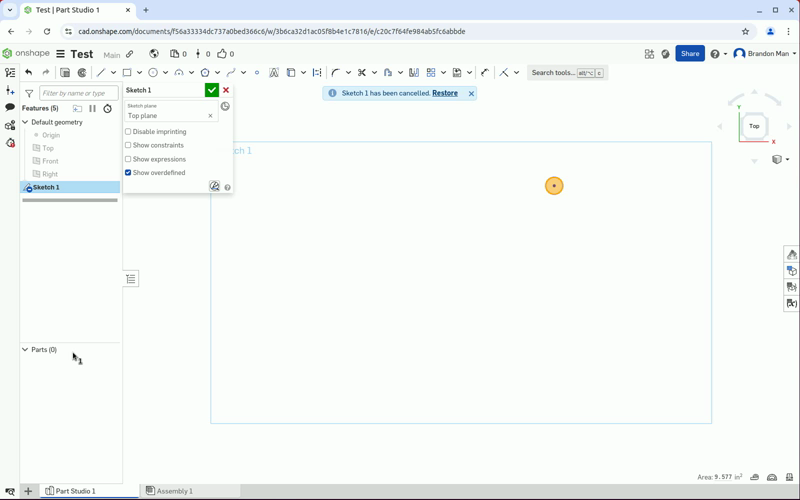
key(shift+e)
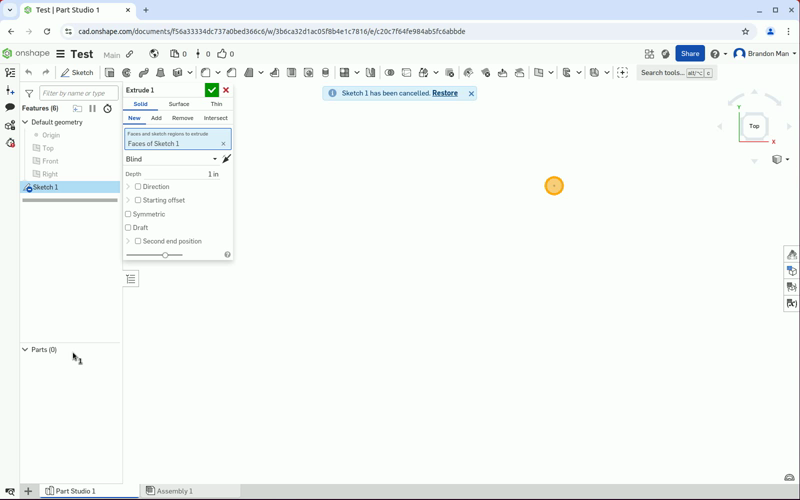
mouse_move(143, 106)
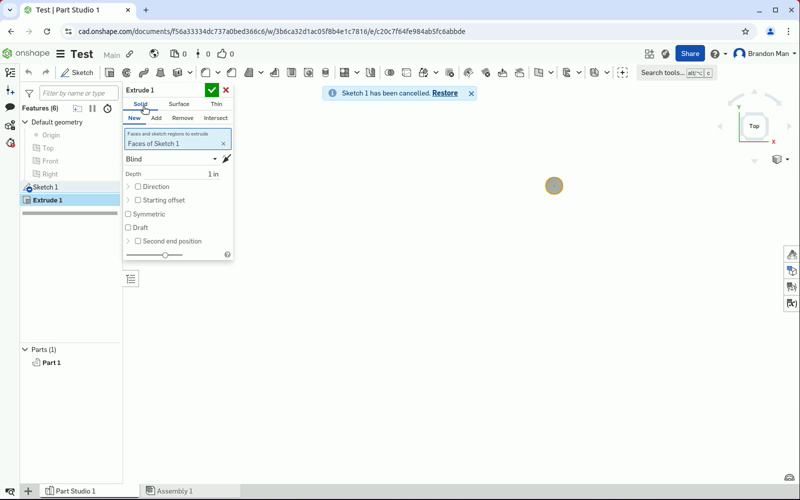
click(143, 106)
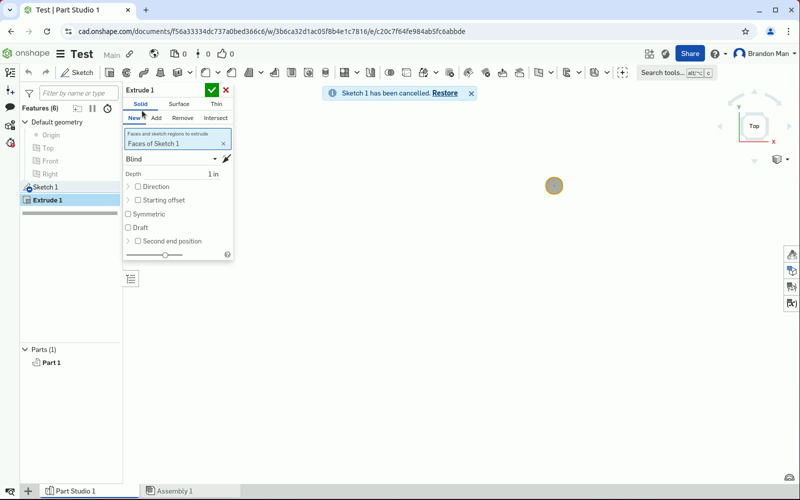
mouse_move(137, 120)
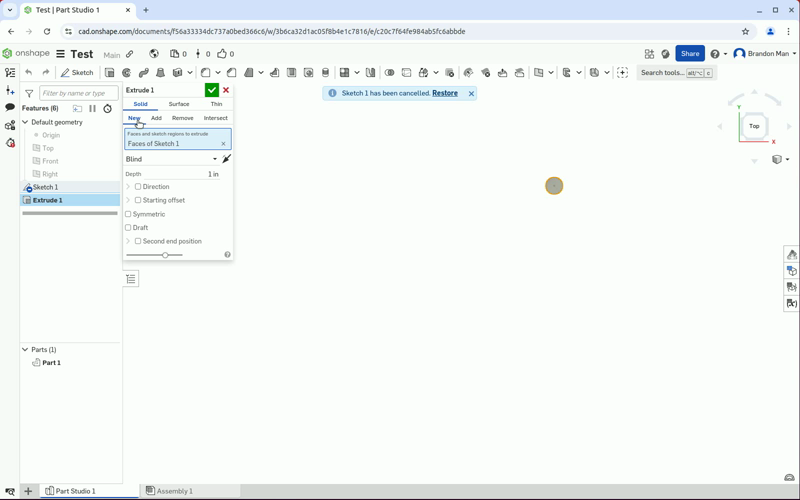
click(137, 120)
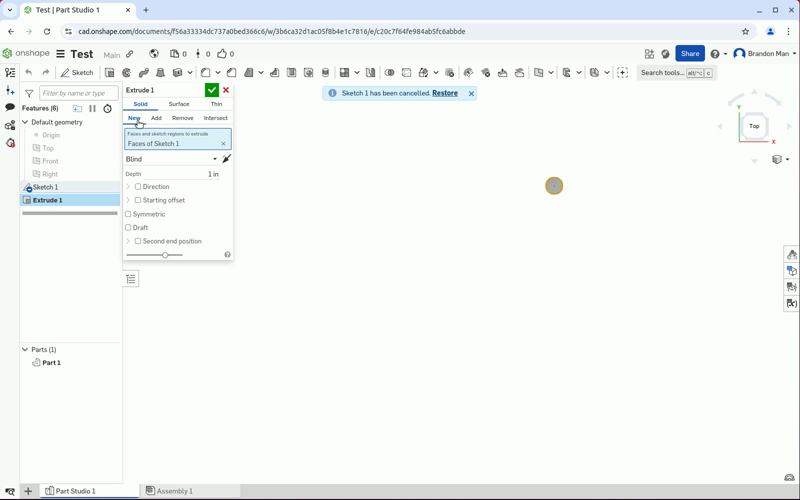
key(tab, 4)
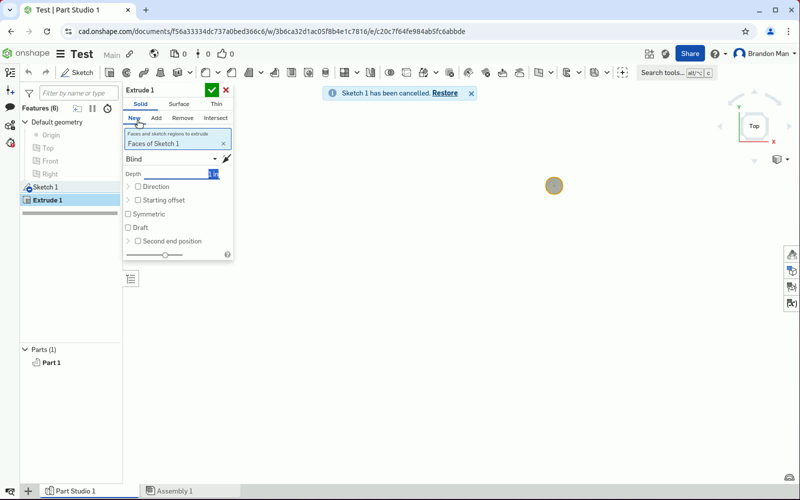
text(21.183)
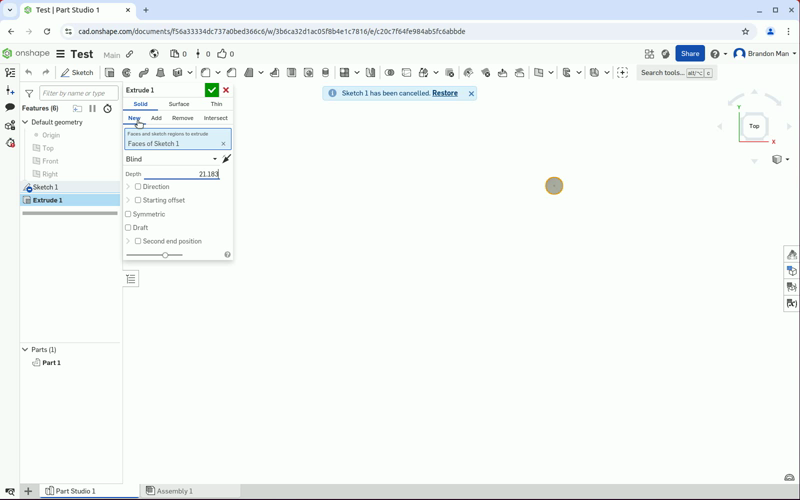
key(enter)
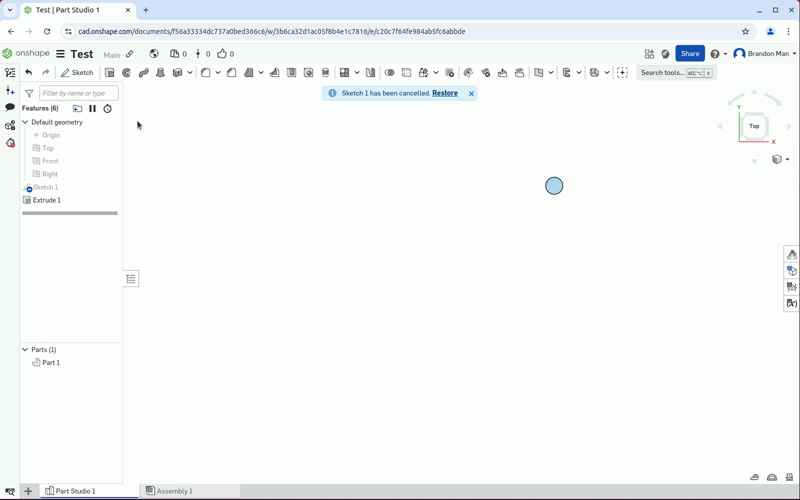
key(shift+h)
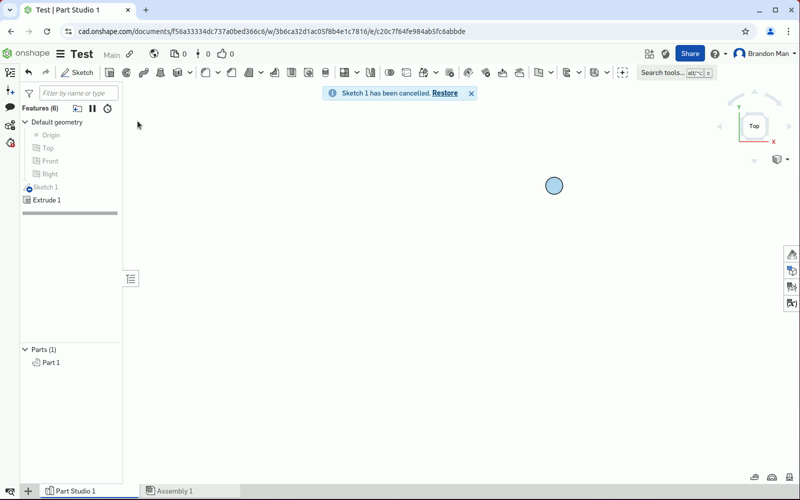
key(shift+h)
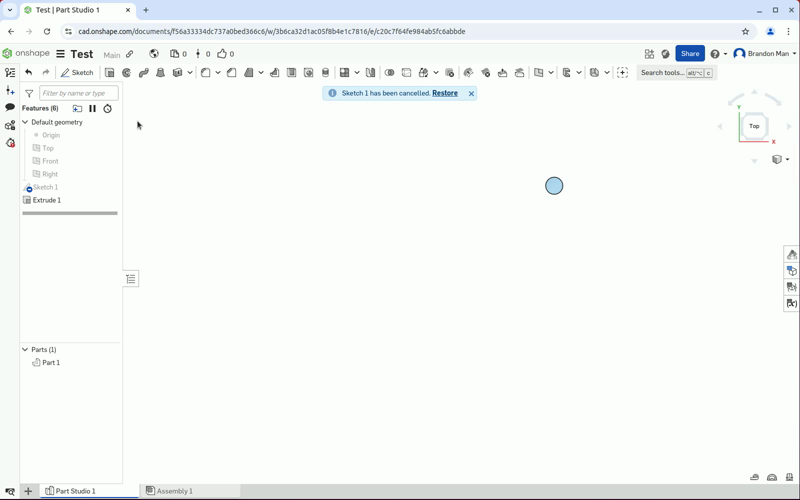
mouse_move(73, 189)
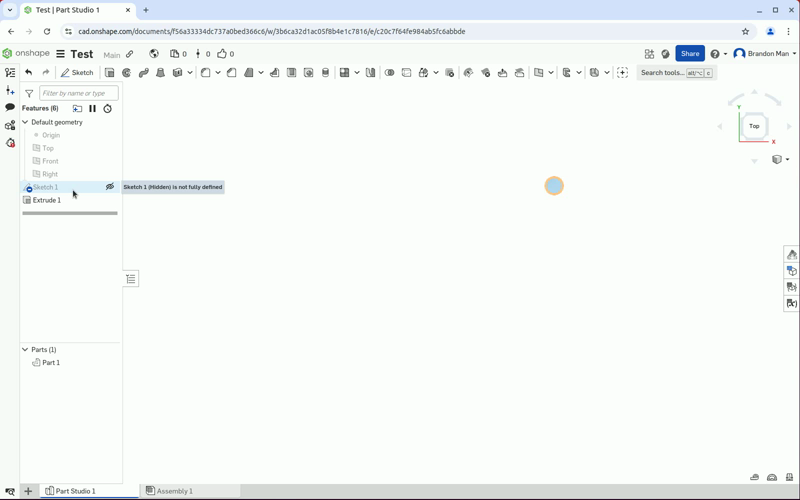
click(73, 189)
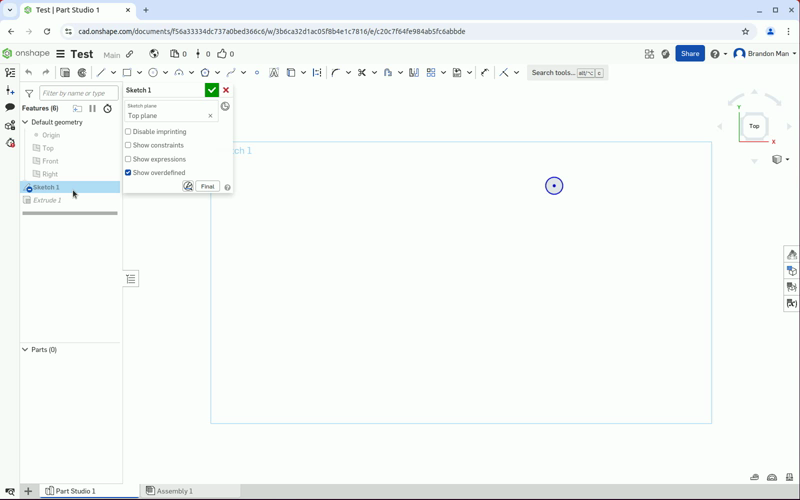
mouse_move(229, 92)
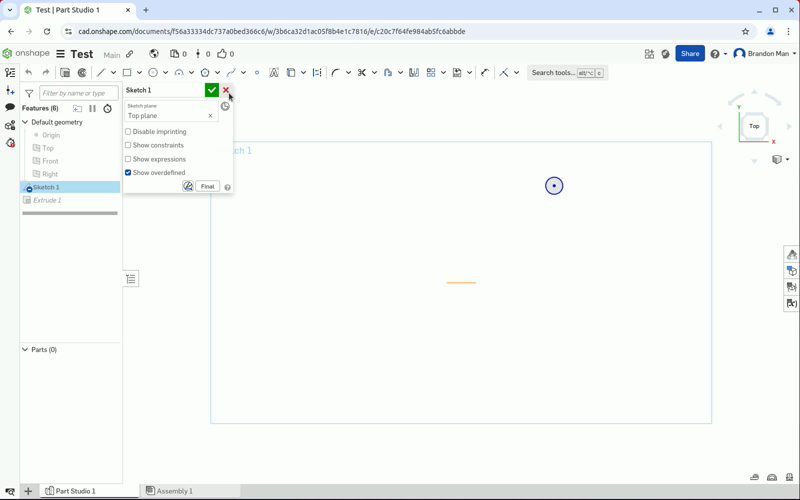
click(229, 92)
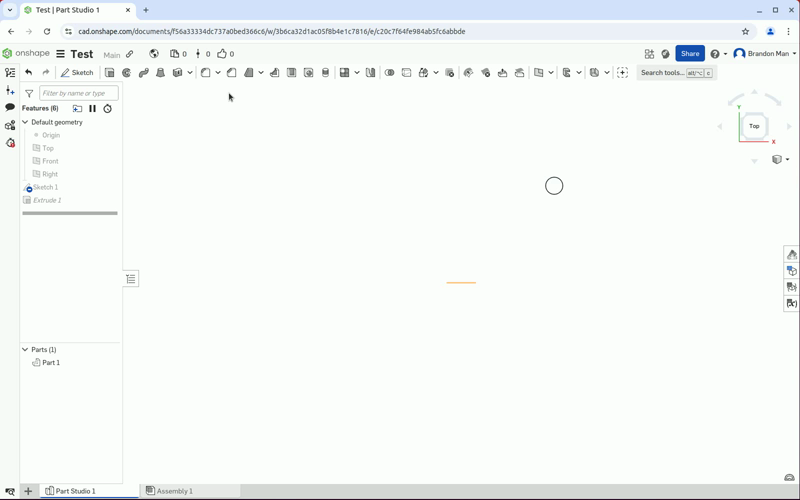
mouse_move(73, 352)
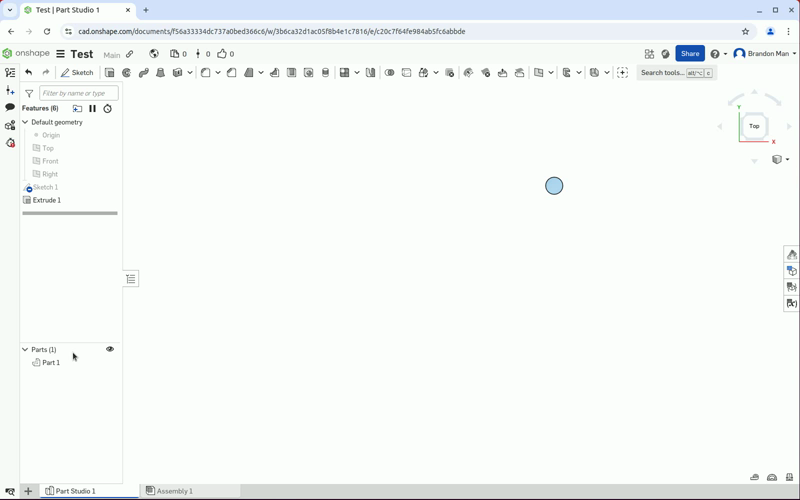
key(y)
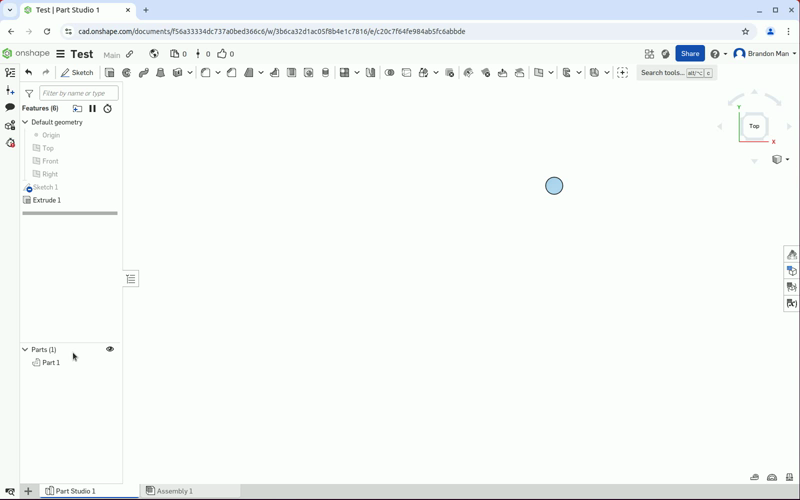
key(shift+p)
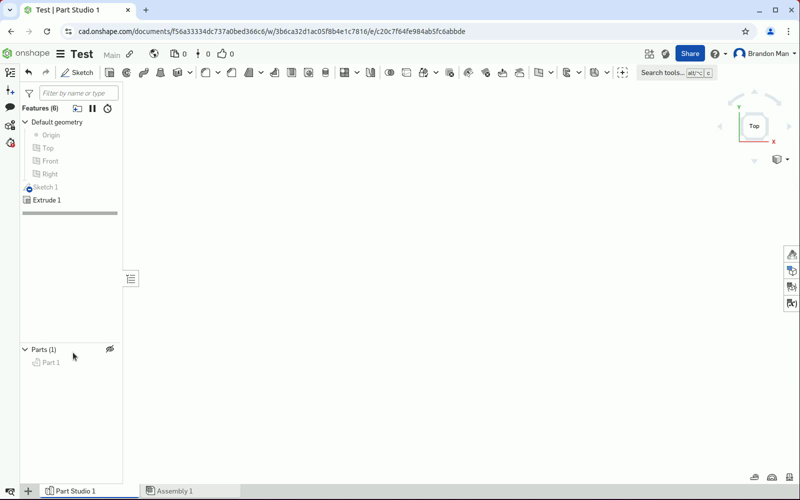
key(space)
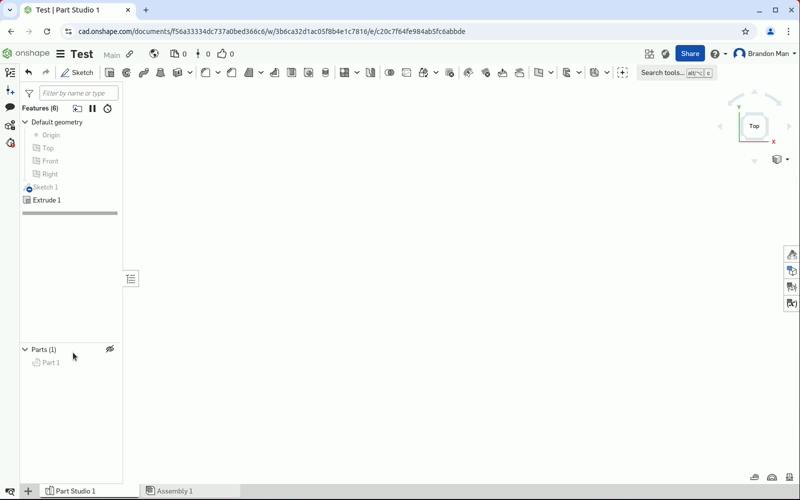
key_down(shift)
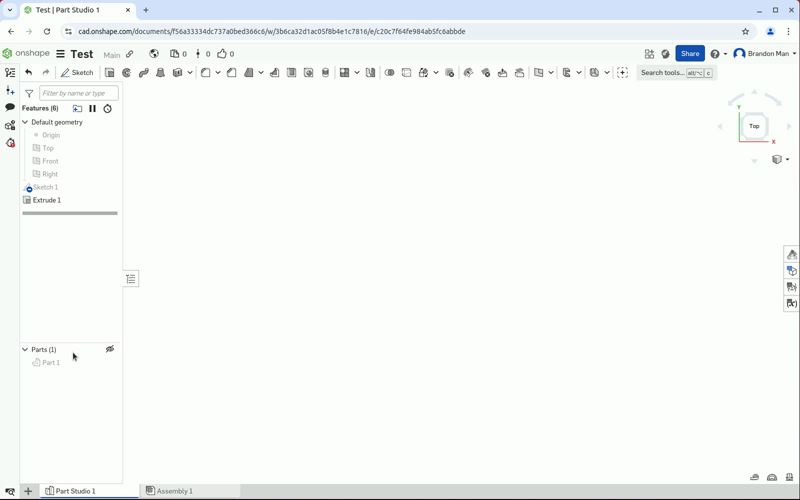
key(up)
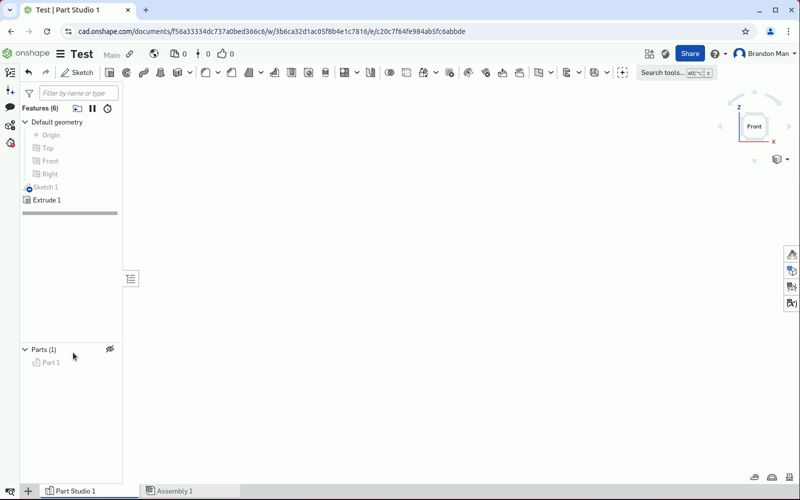
key_up(shift)
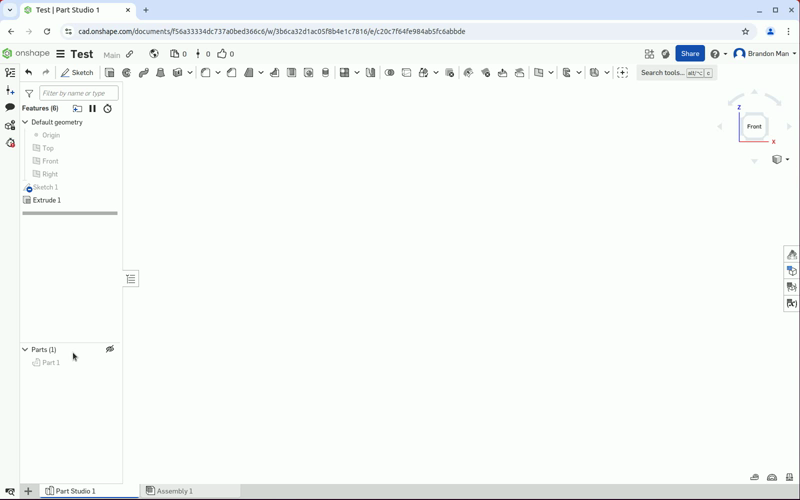
key(space)
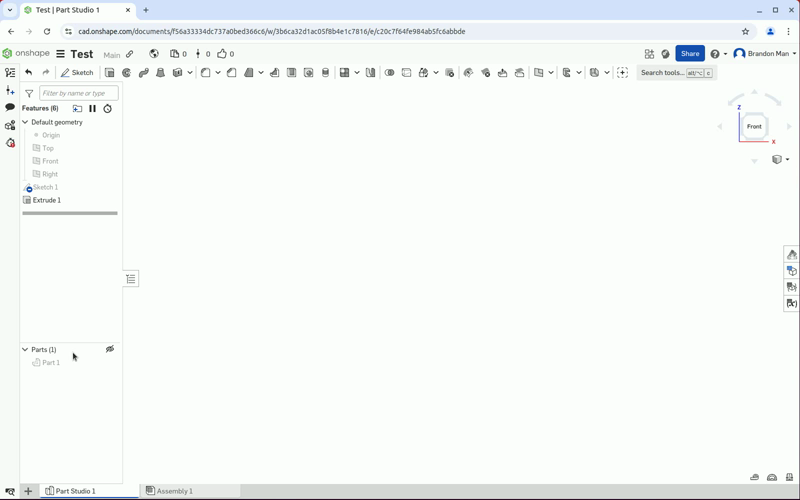
key_down(shift)
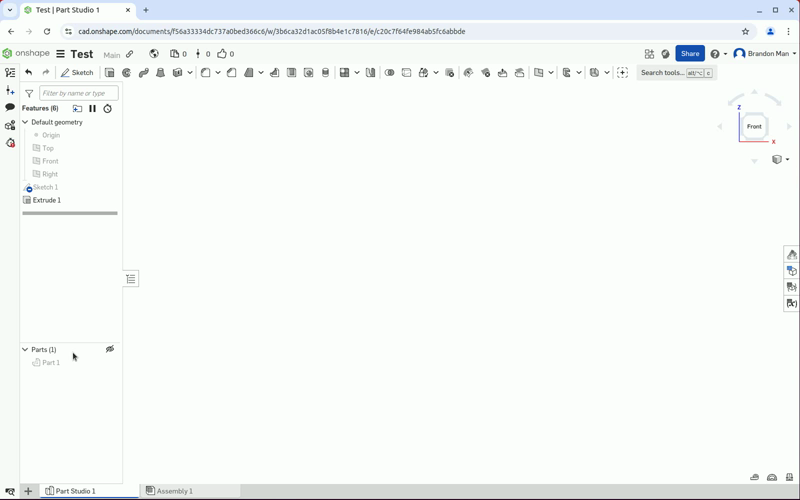
key(left)
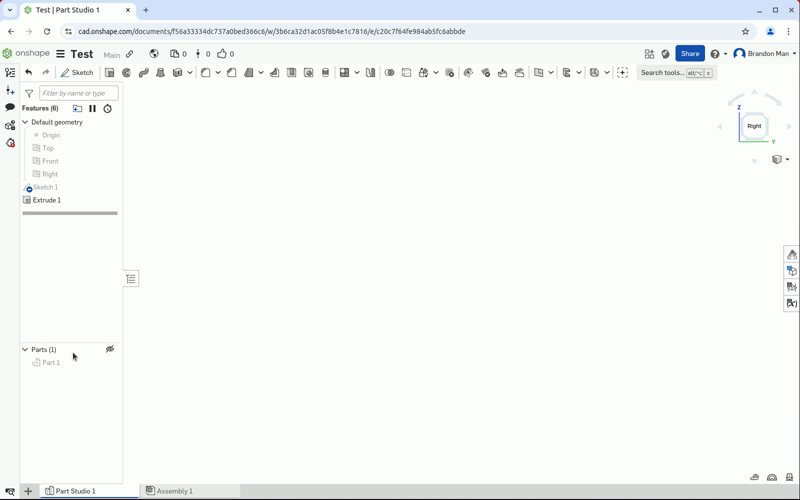
key_up(shift)
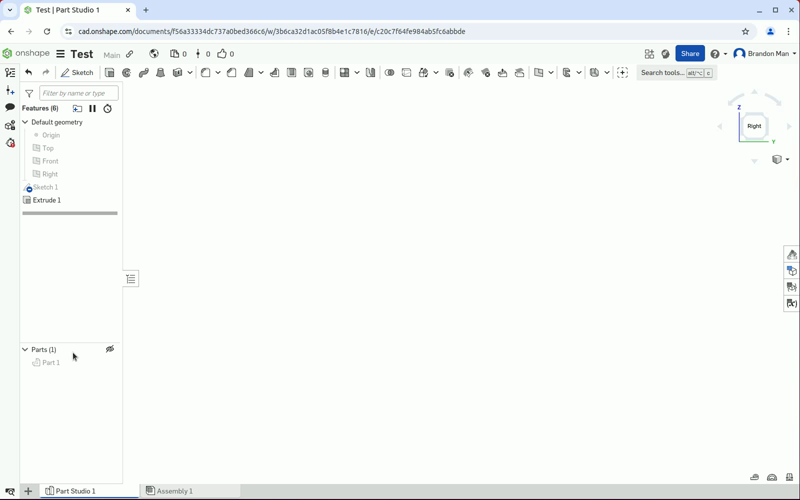
mouse_move(73, 352)
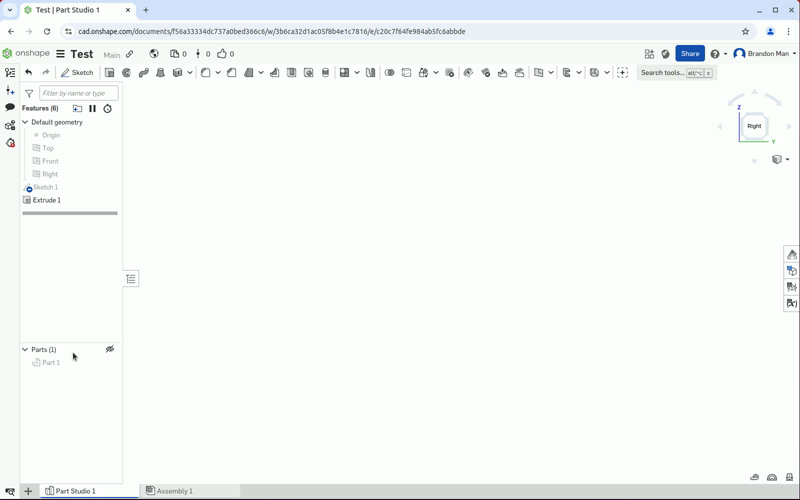
key(shift+y)
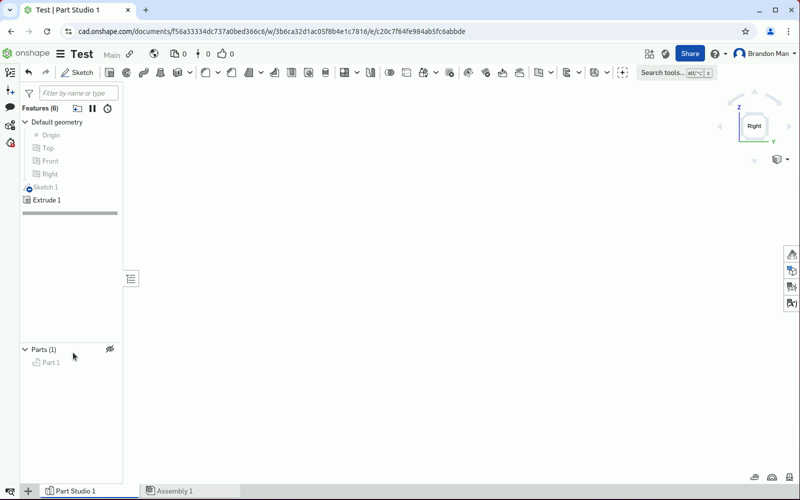
key(shift+s)
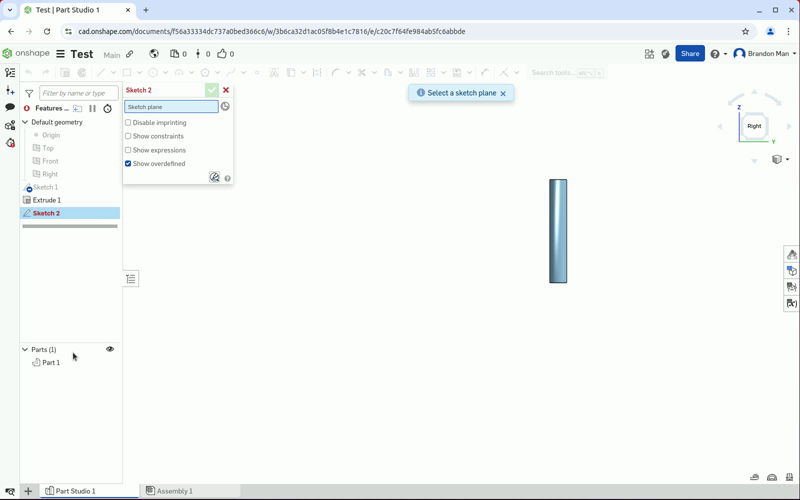
mouse_move(73, 176)
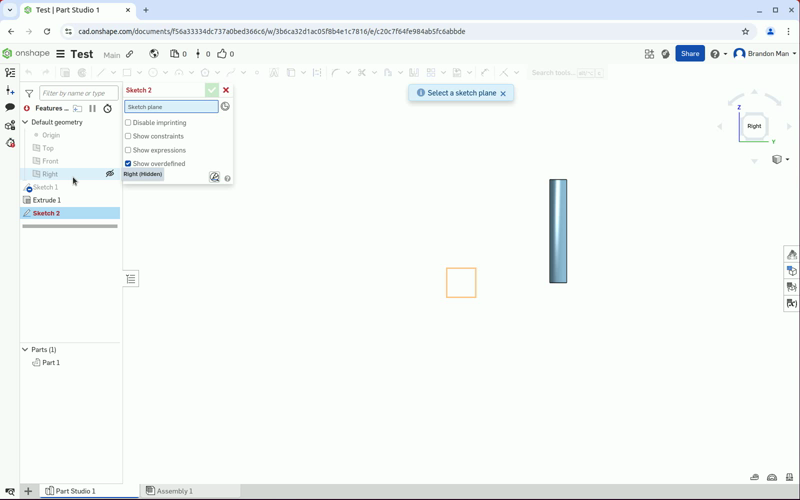
click(73, 176)
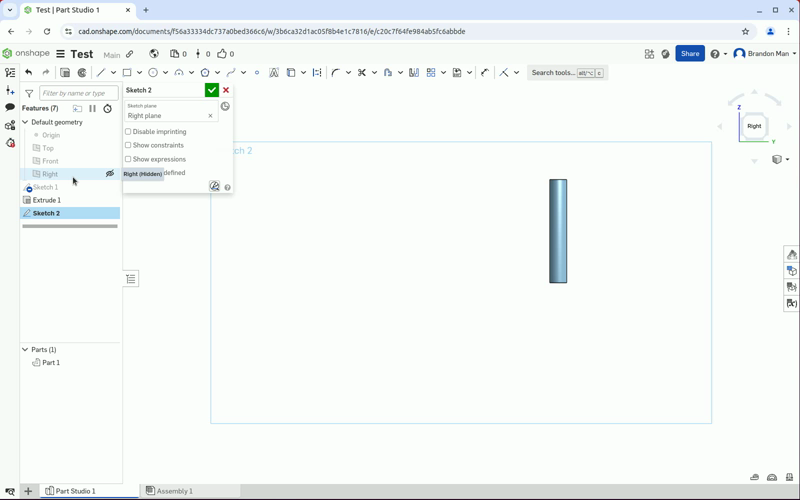
mouse_move(73, 352)
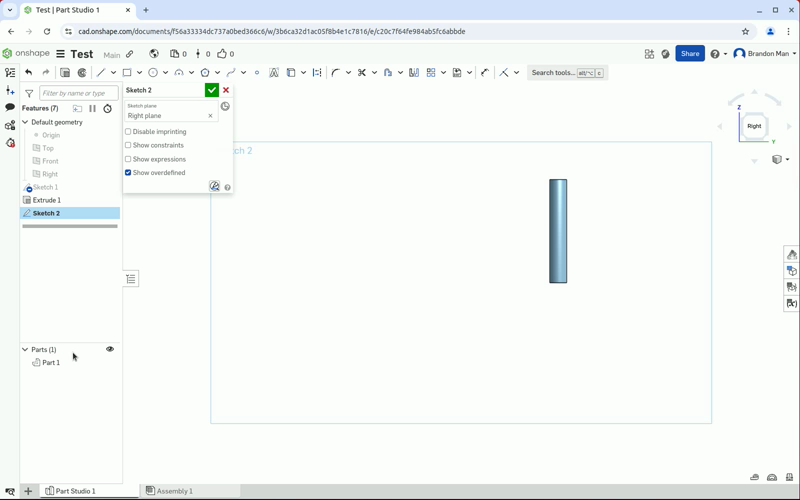
key(y)
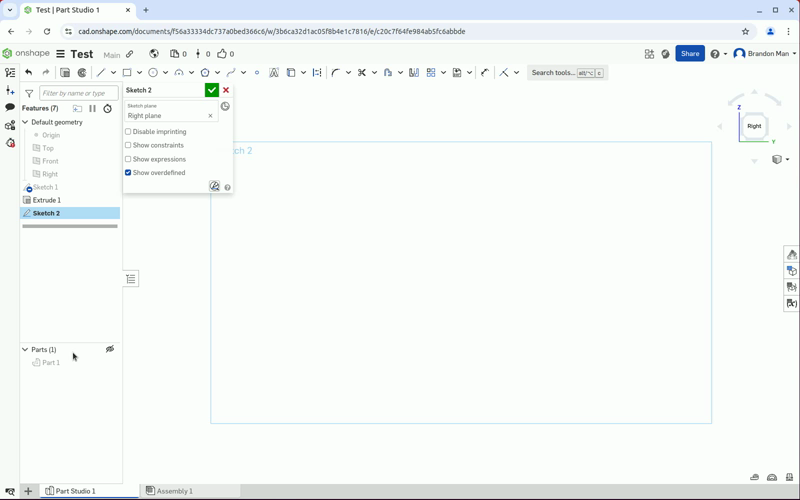
key(c)
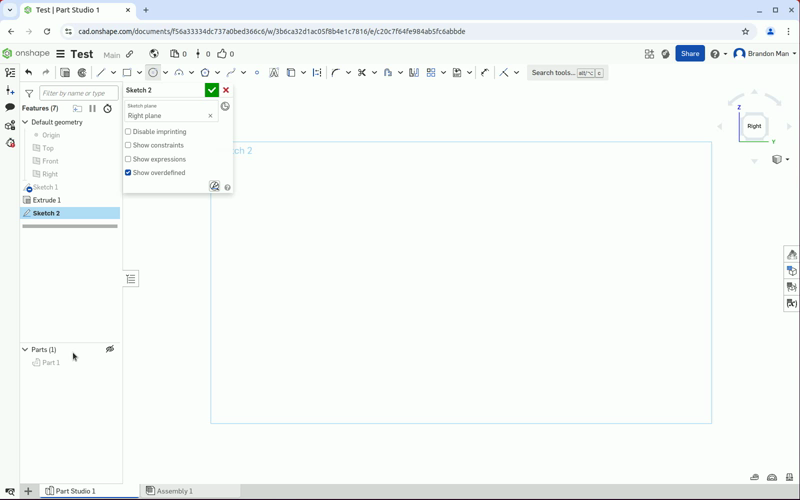
key_down(shift)
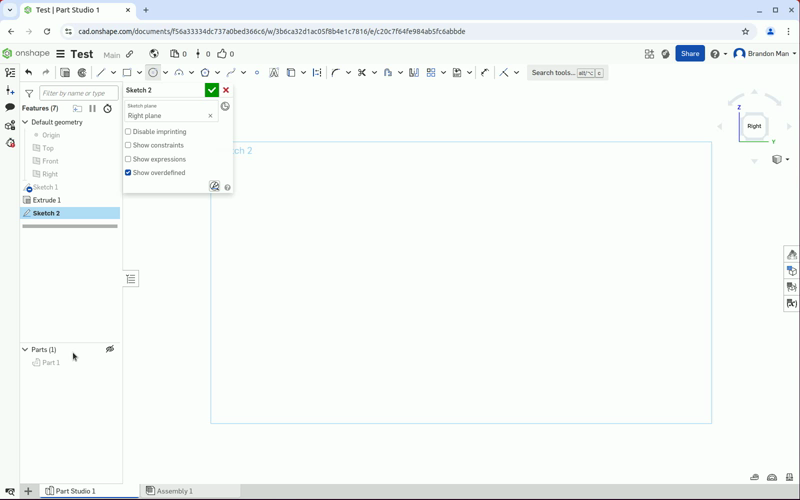
mouse_move(558, 183)
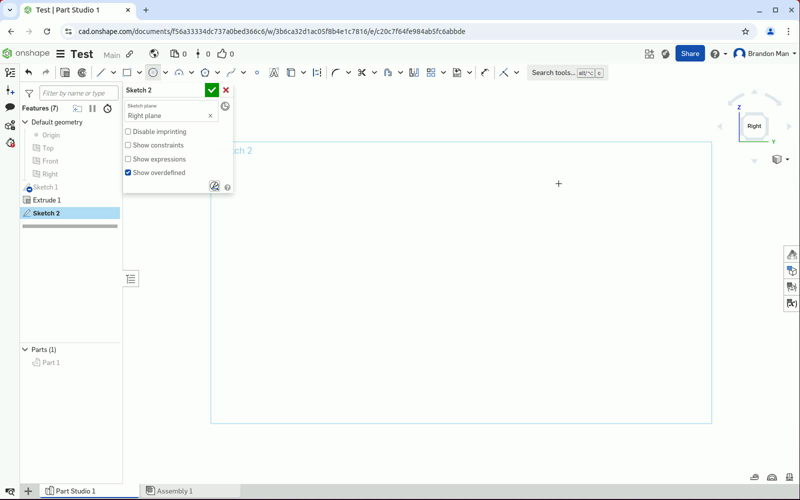
click(558, 183)
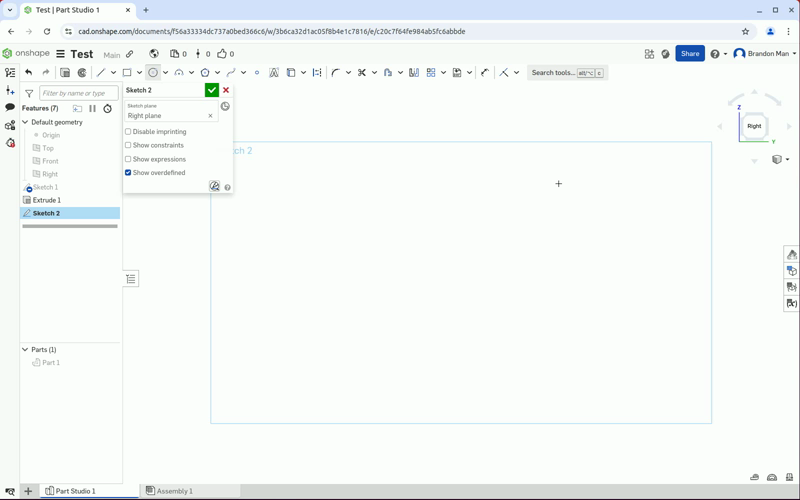
key_up(shift)
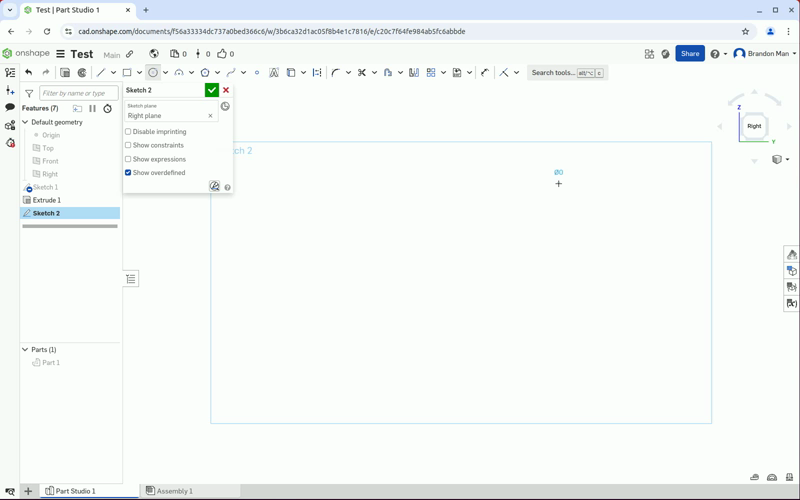
mouse_move(561, 183)
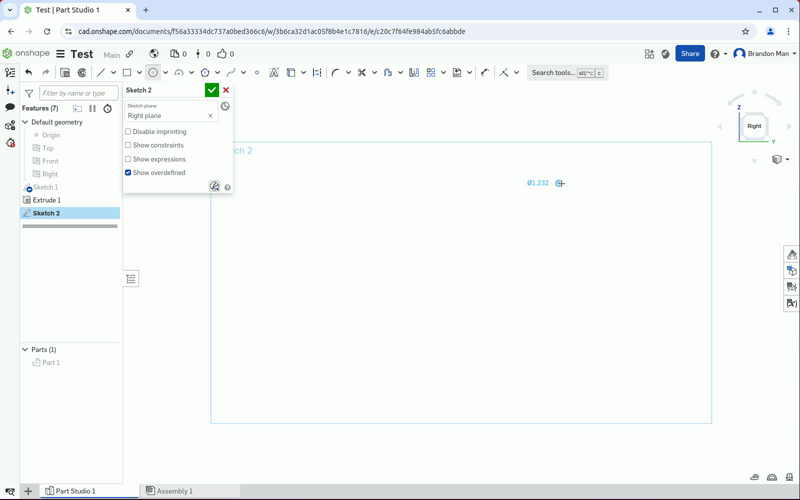
click(561, 183)
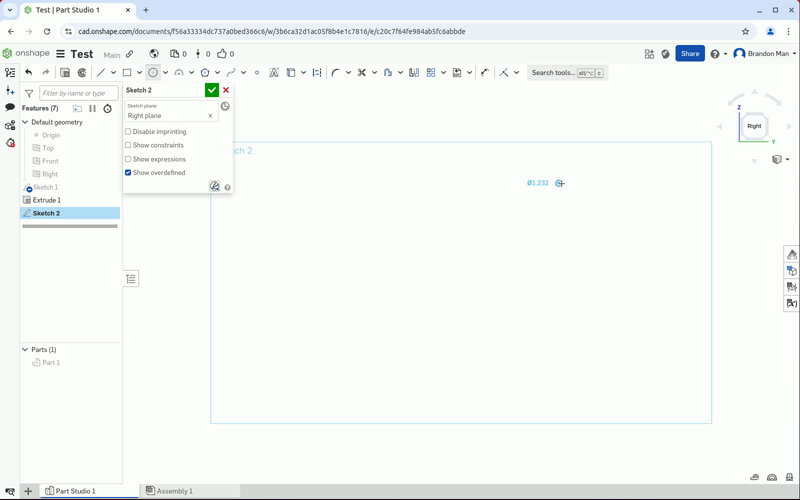
key(esc)
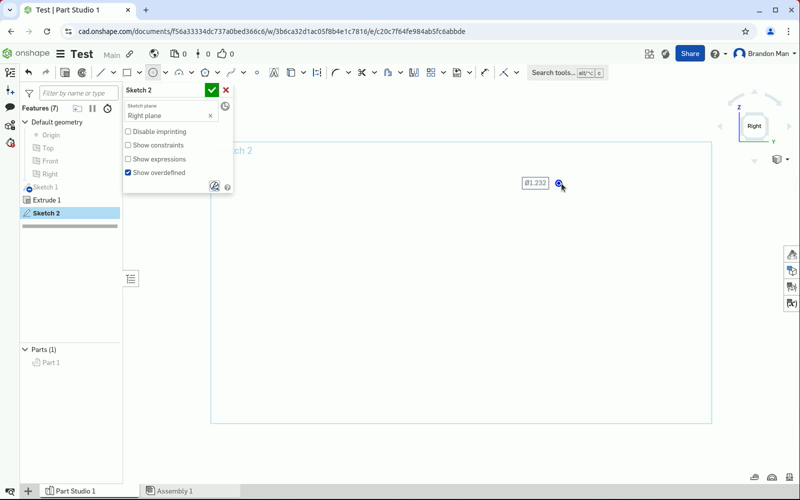
mouse_move(559, 183)
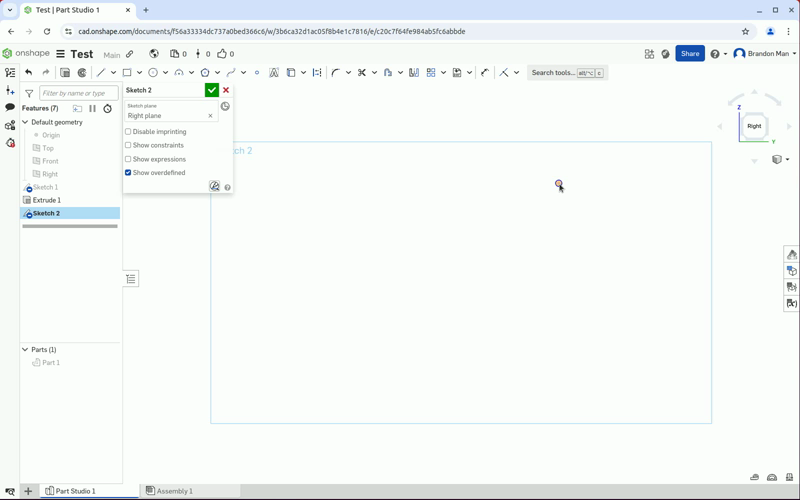
scroll(6)
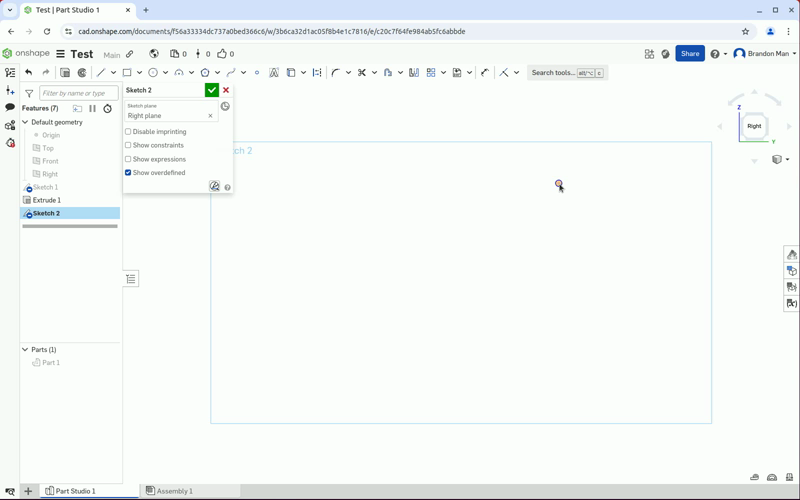
scroll(6)
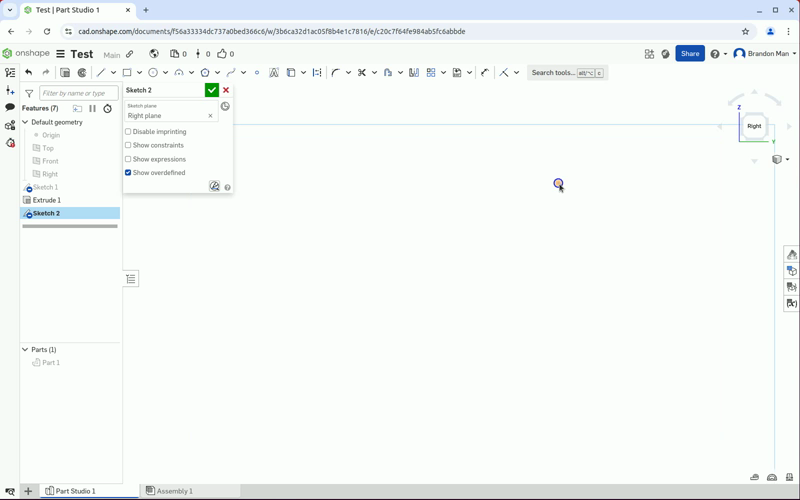
scroll(6)
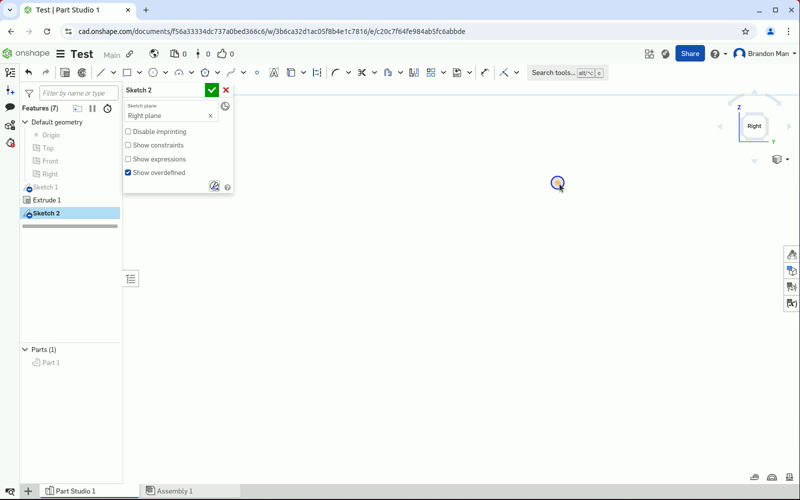
scroll(6)
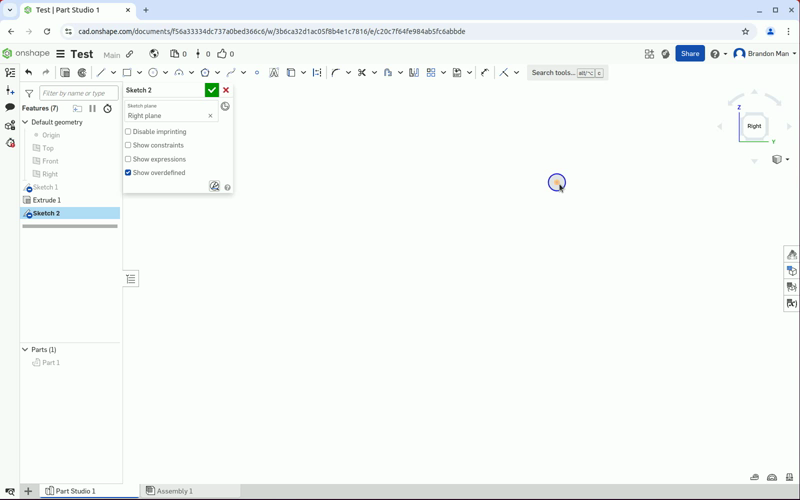
scroll(6)
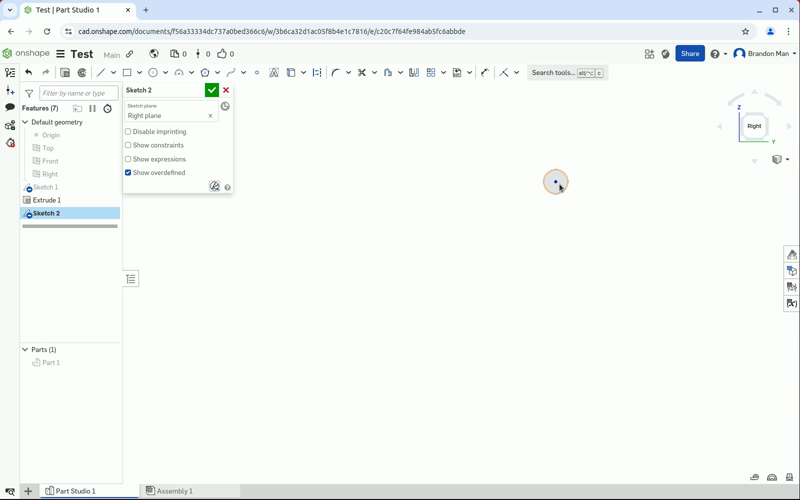
scroll(6)
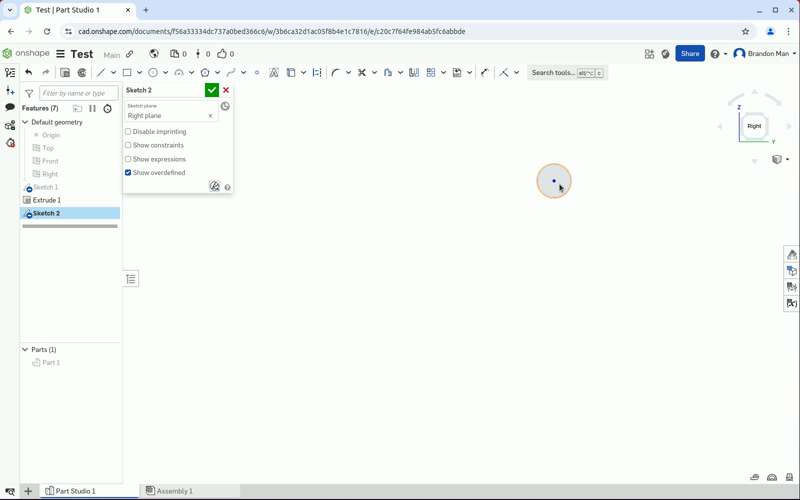
scroll(6)
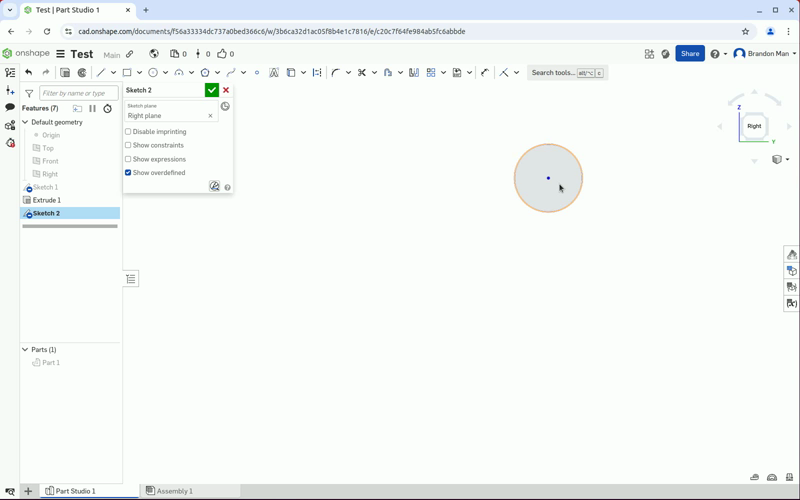
click(559, 183)
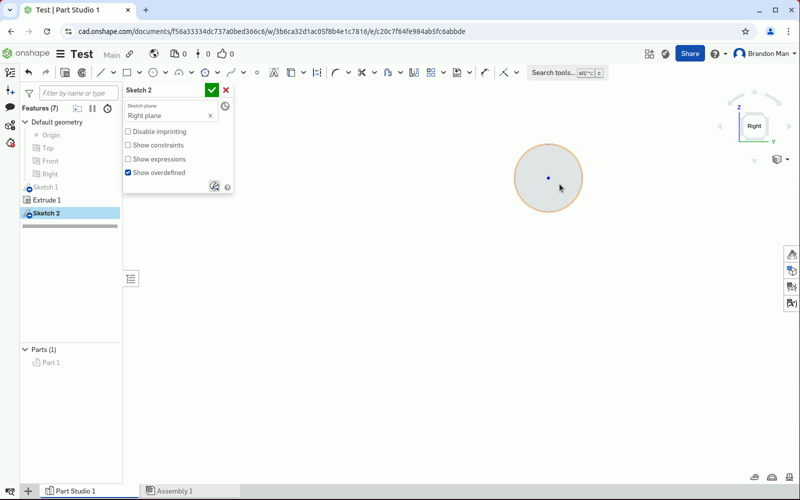
scroll(-6)
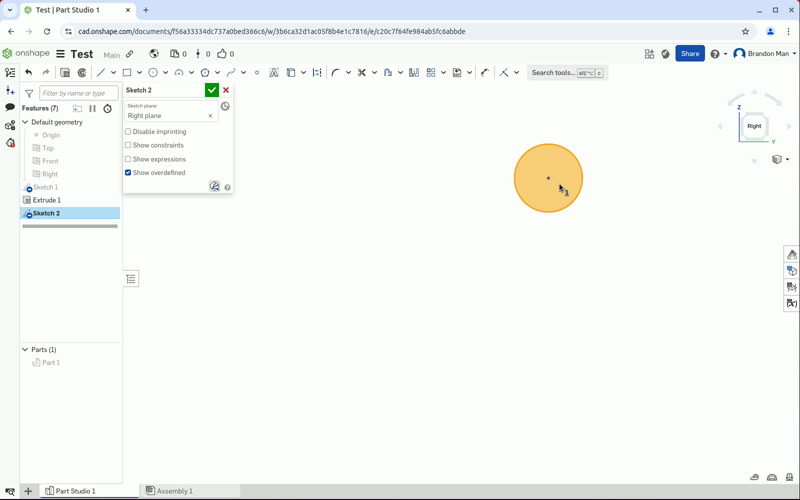
scroll(-6)
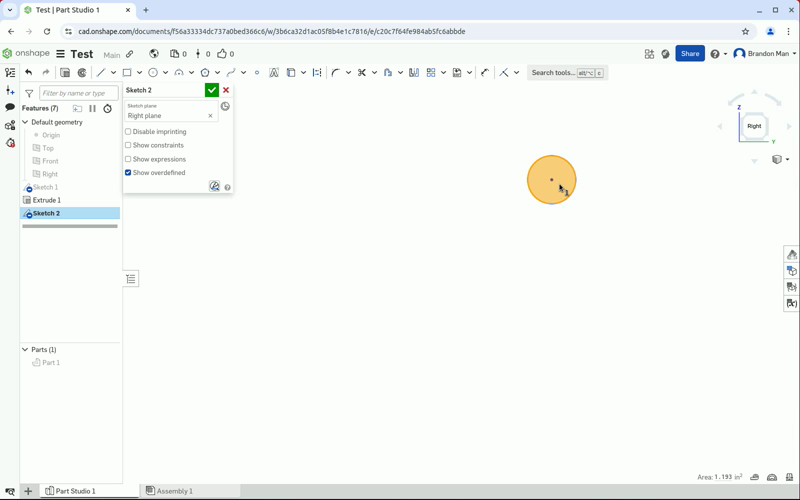
scroll(-6)
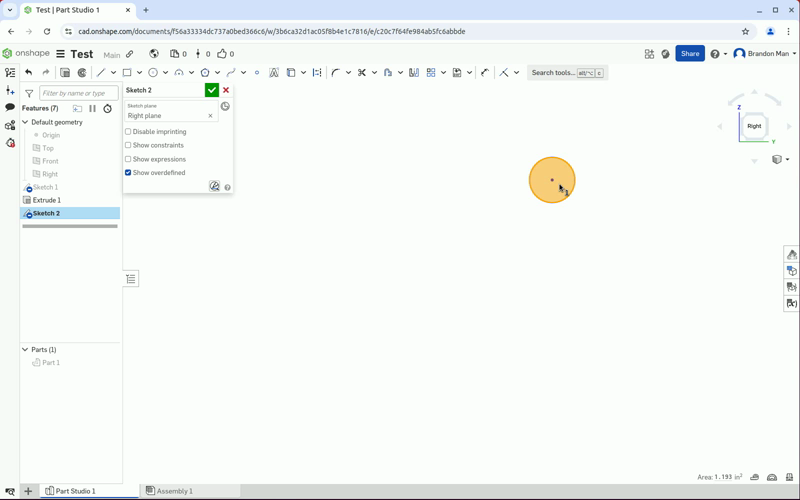
scroll(-6)
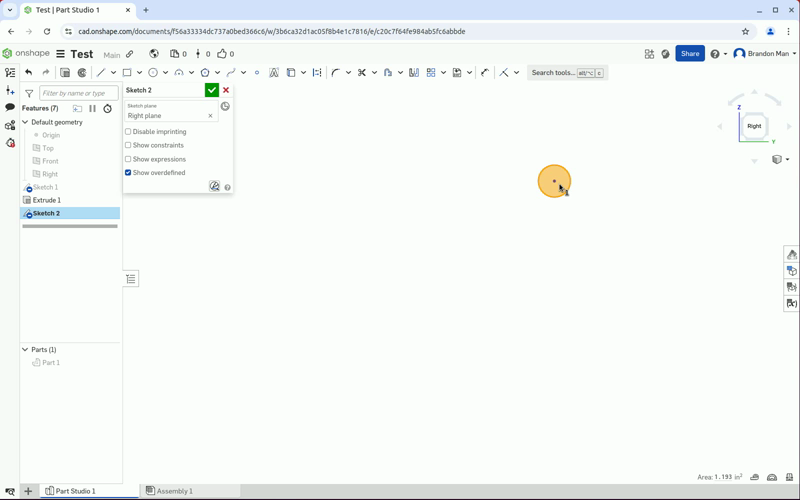
scroll(-6)
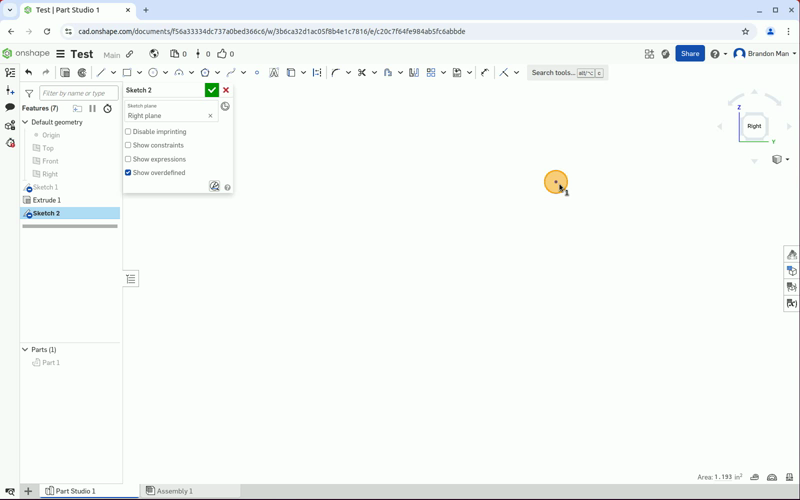
scroll(-6)
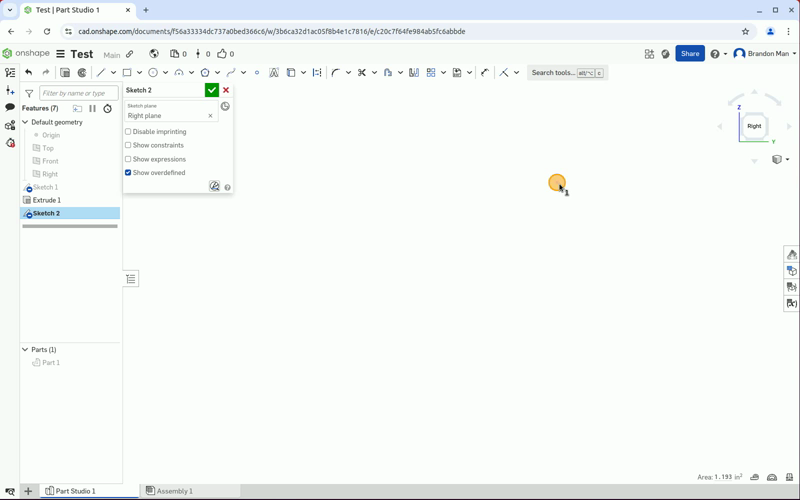
scroll(-6)
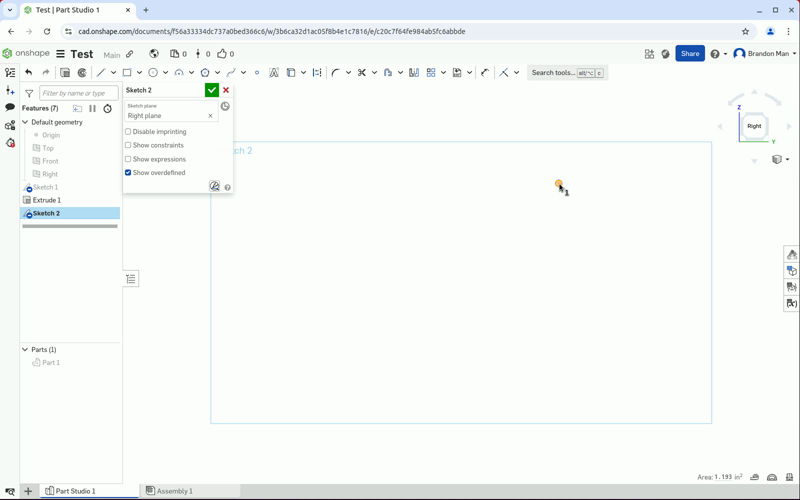
mouse_move(73, 352)
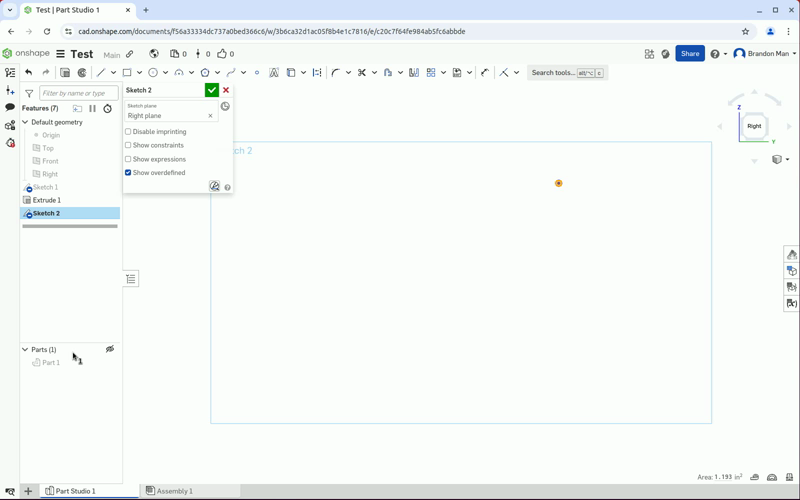
key(shift+y)
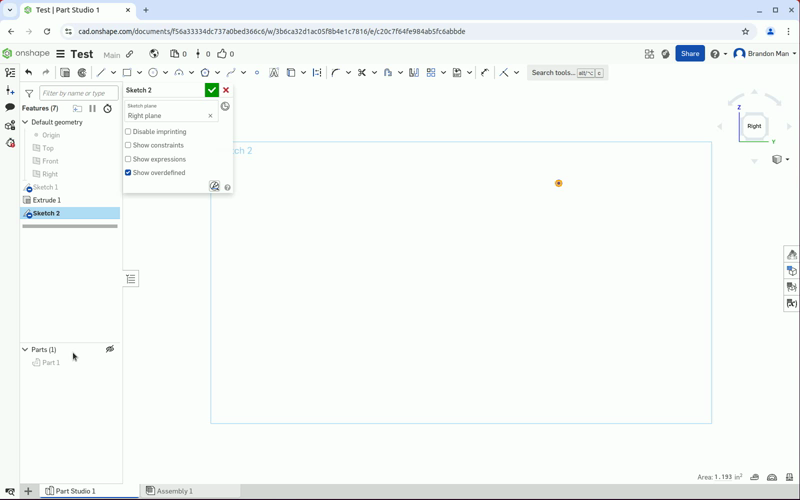
key(shift+e)
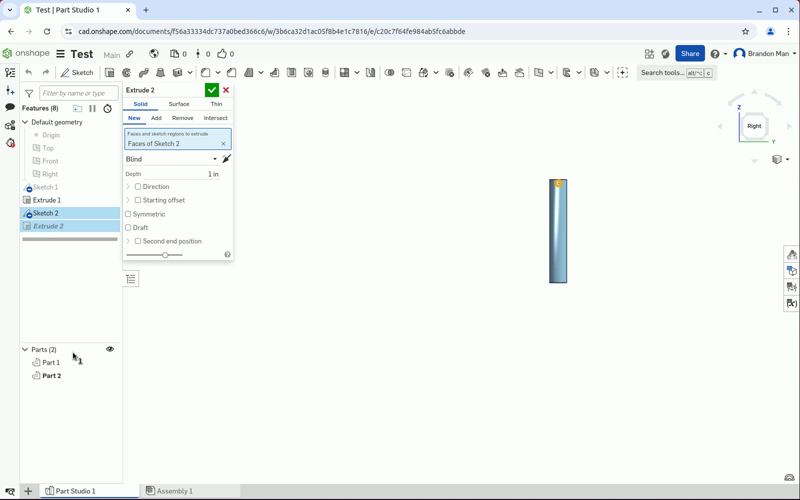
mouse_move(143, 106)
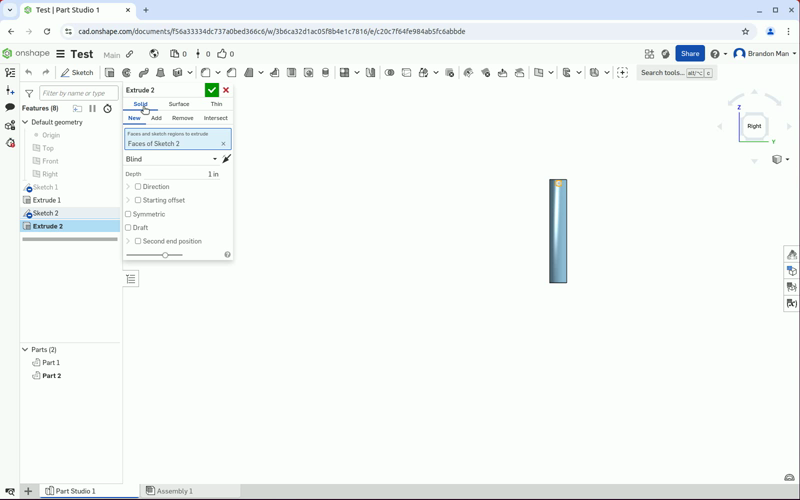
click(143, 106)
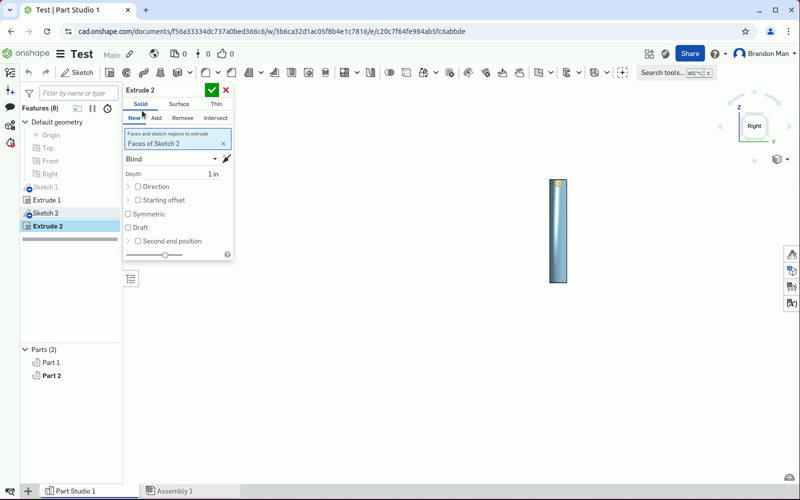
mouse_move(137, 120)
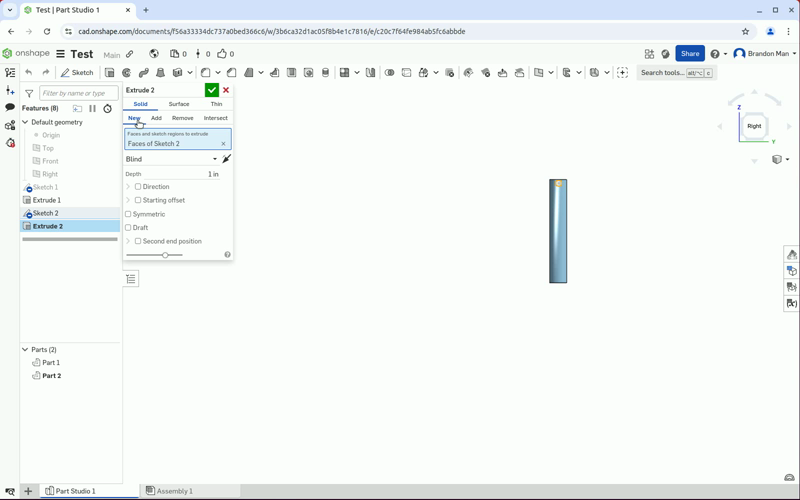
click(137, 120)
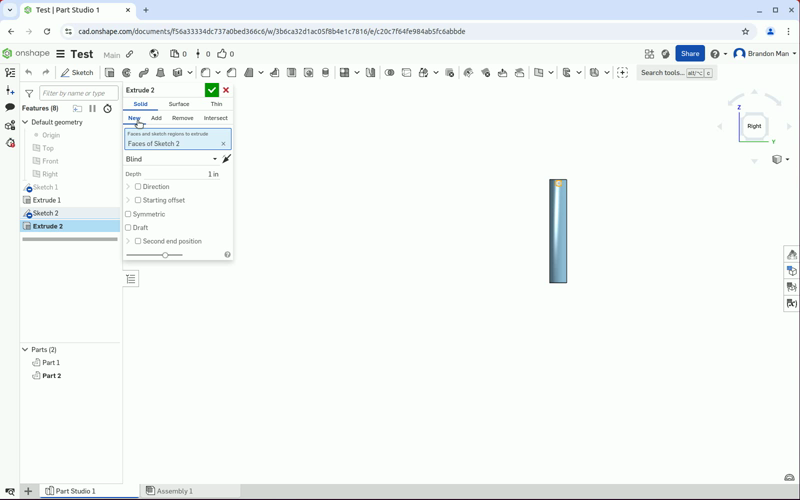
key(tab, 4)
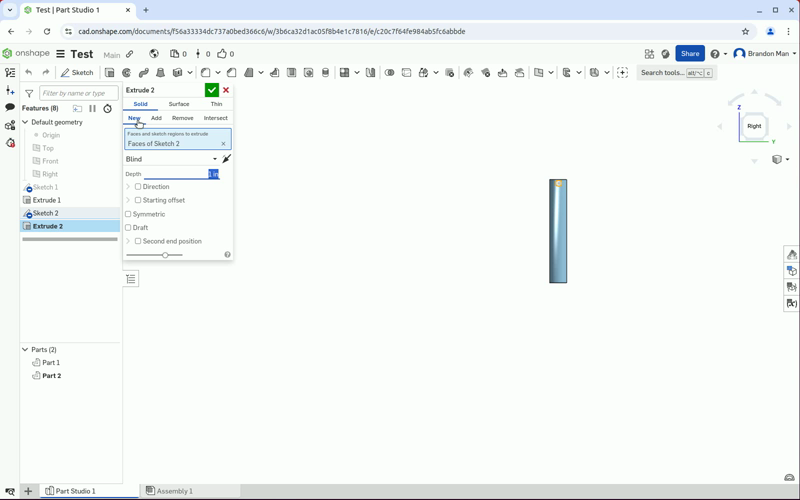
text(23.108)
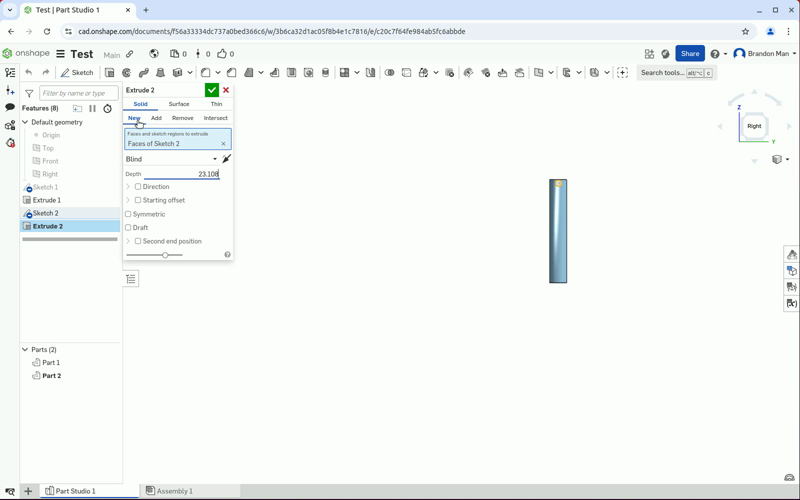
key(enter)
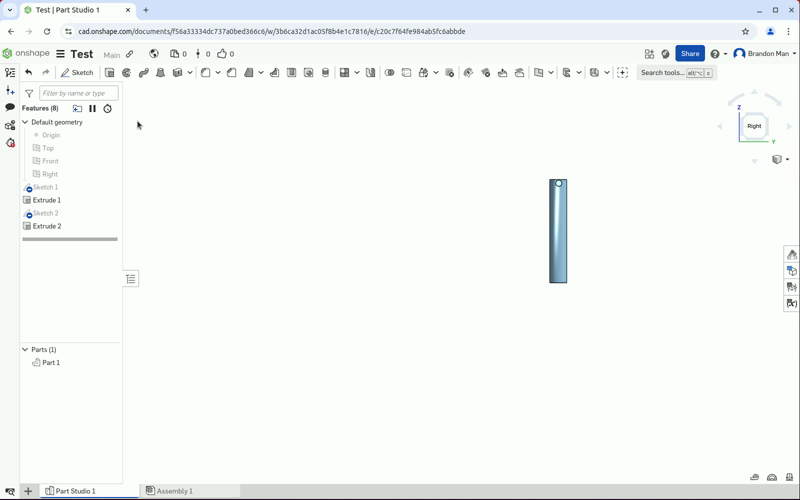
key(shift+h)
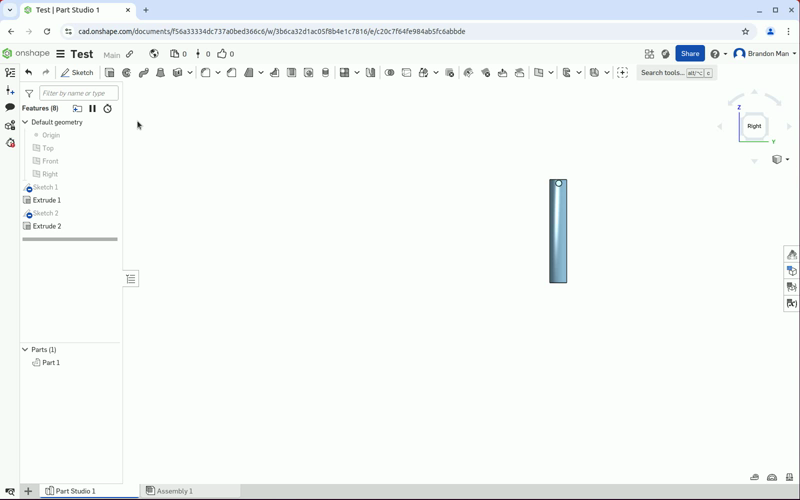
key(shift+h)
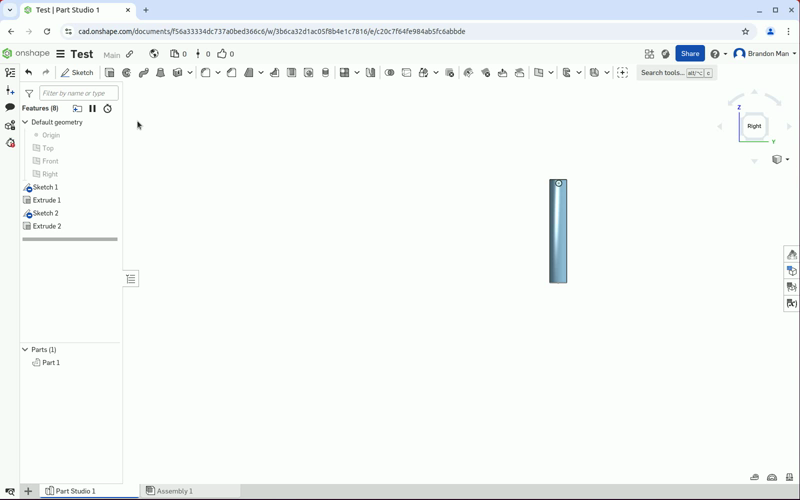
key(shift+7)
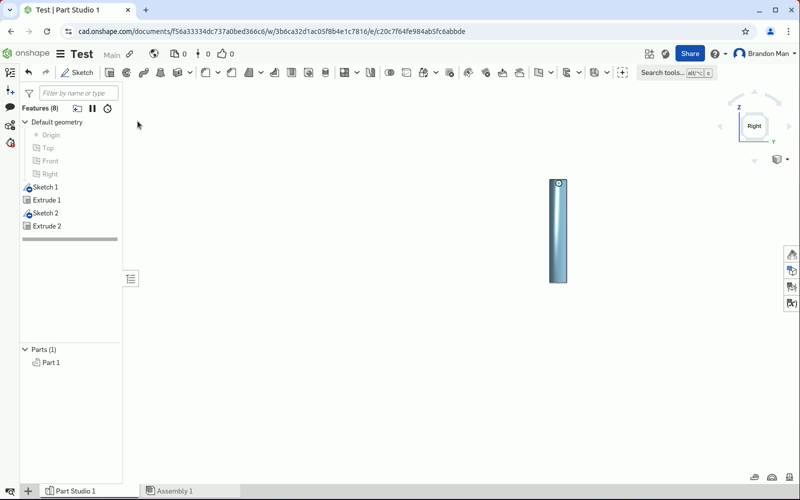
key(right, 2)
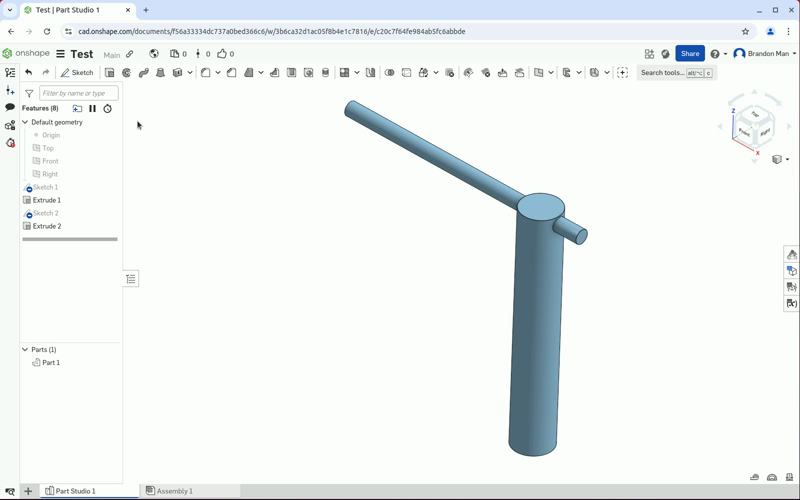
key(down, 2)
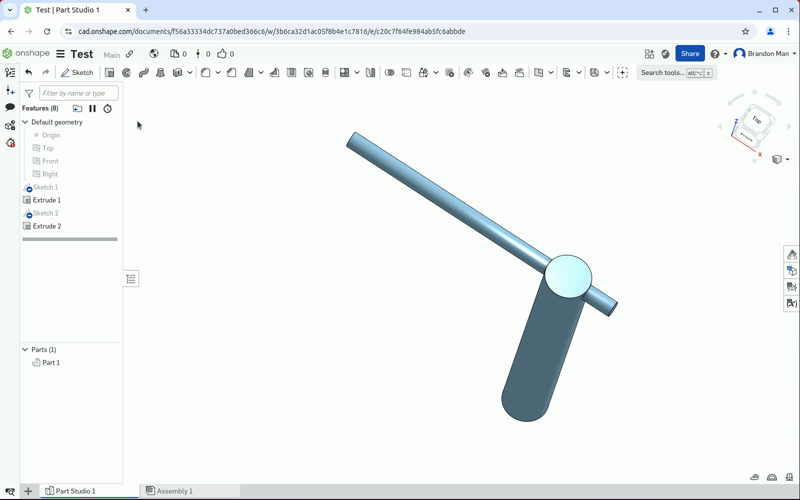
key(up, 2)
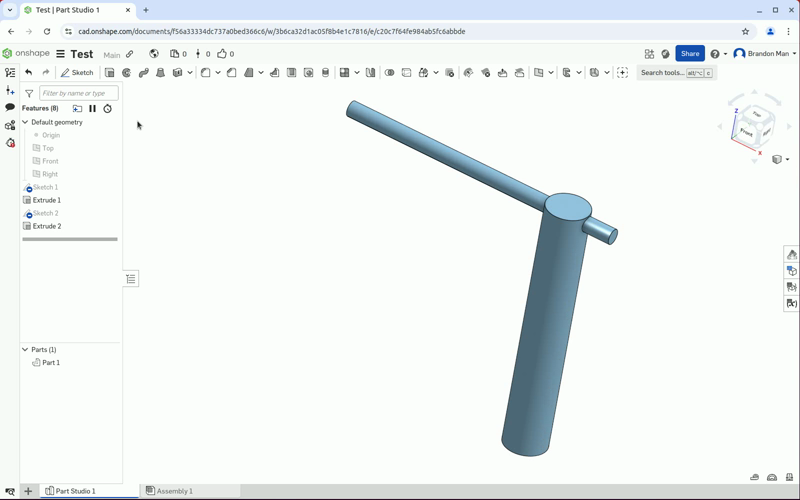
key(left, 2)
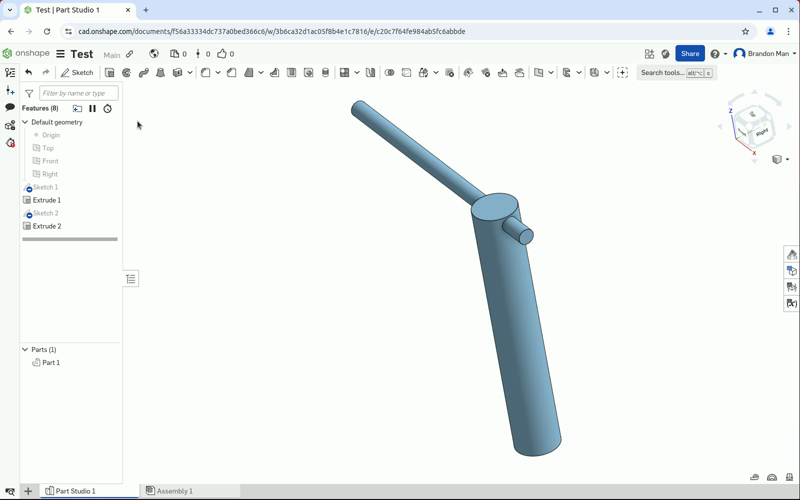
mouse_move(73, 189)
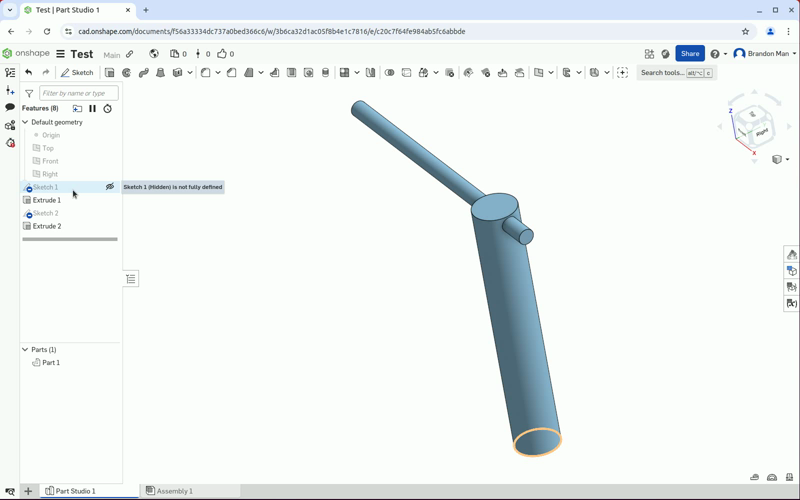
click(73, 189)